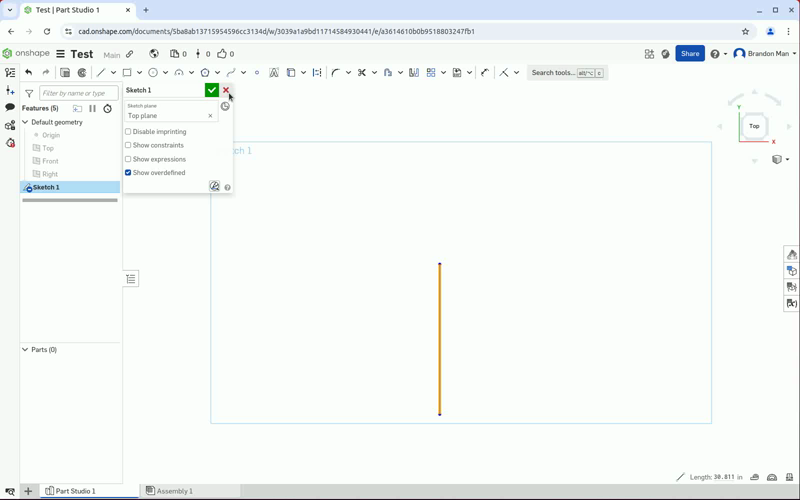
key(shift+h)
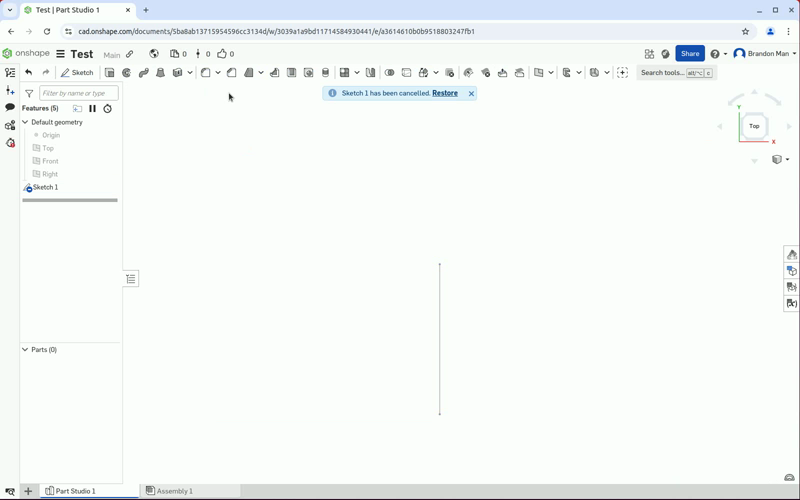
key(shift+s)
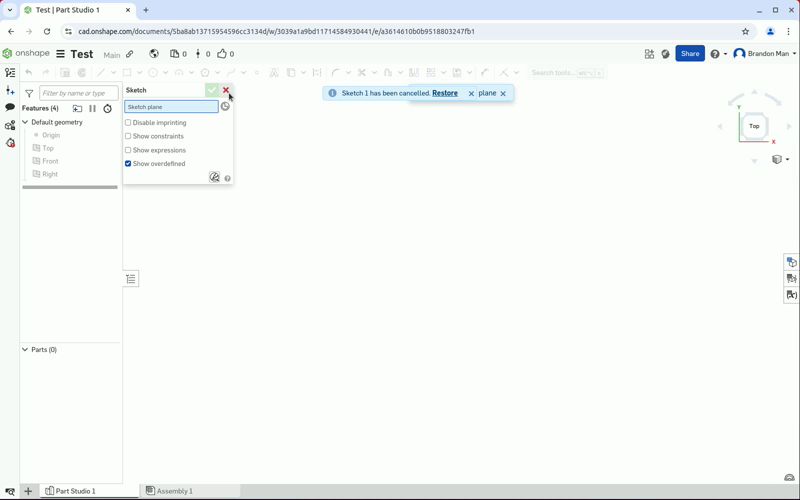
mouse_move(73, 150)
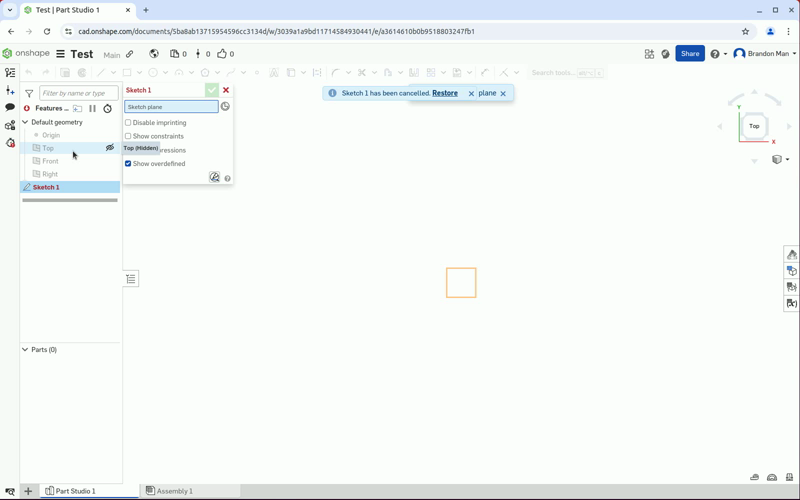
click(73, 150)
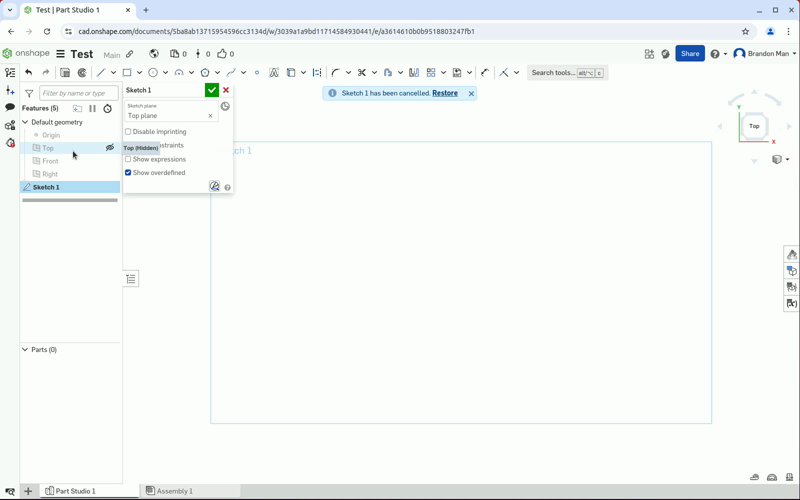
mouse_move(73, 352)
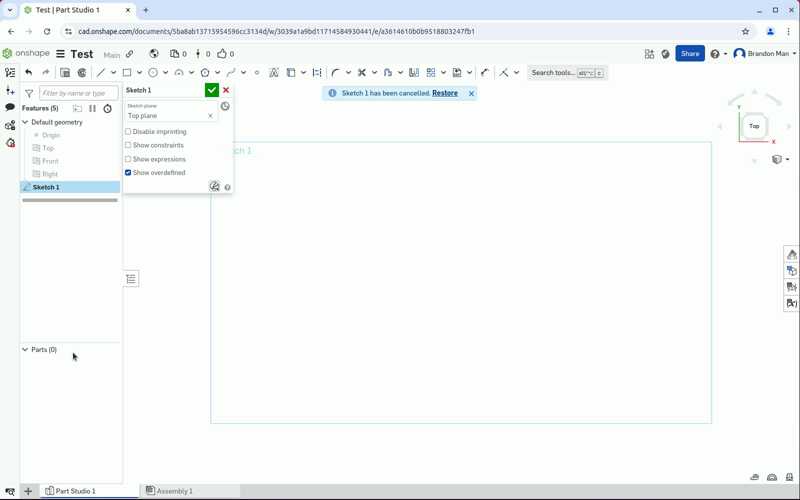
key(y)
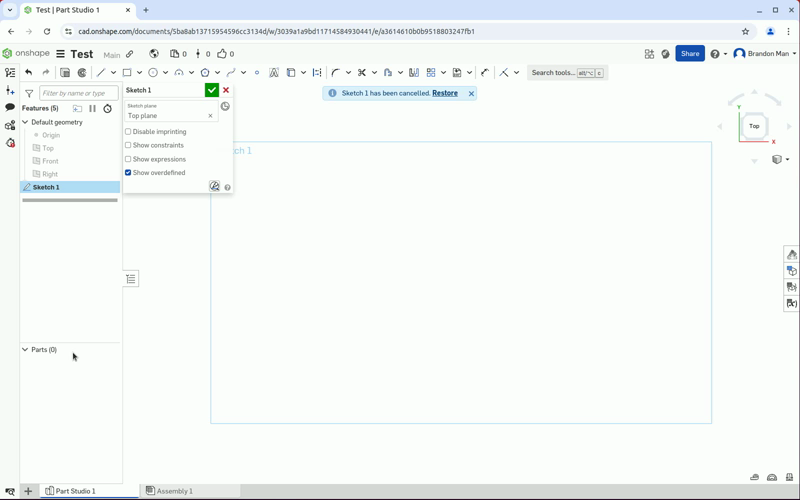
key(l)
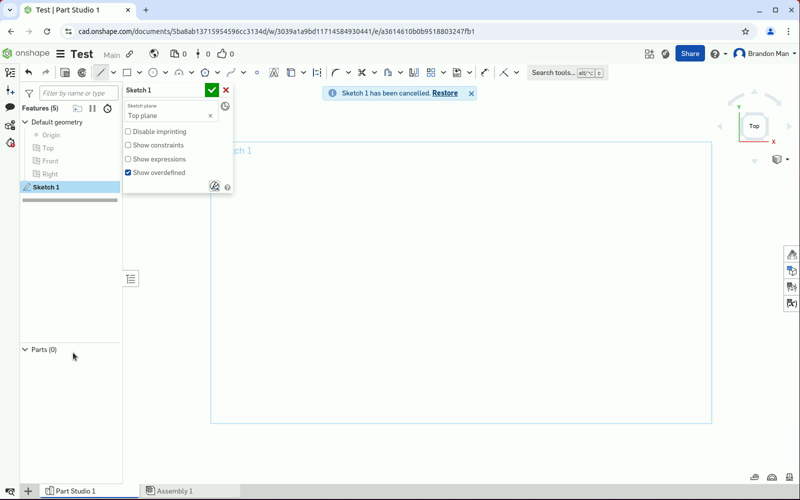
key_down(shift)
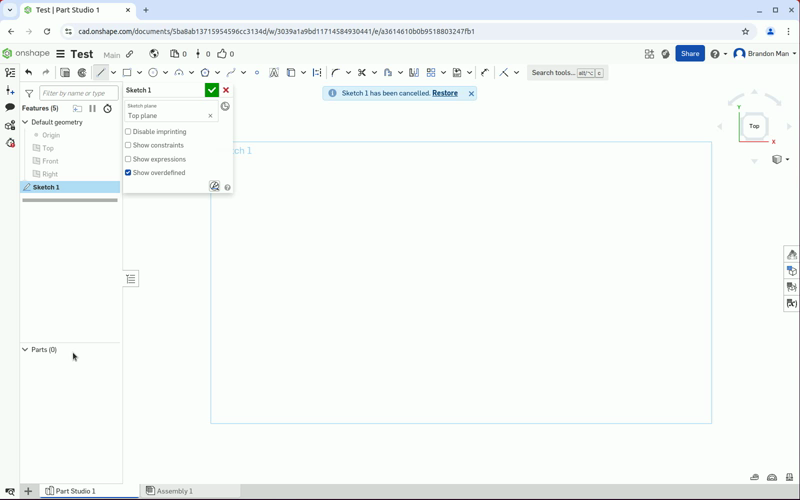
mouse_move(348, 395)
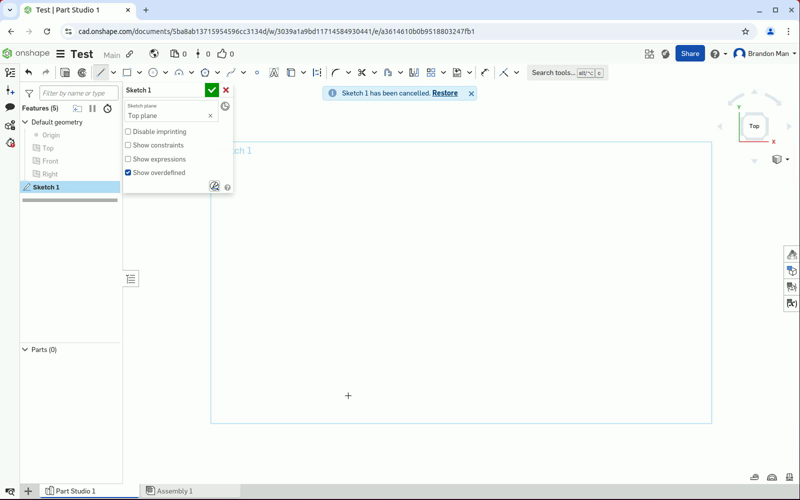
click(348, 395)
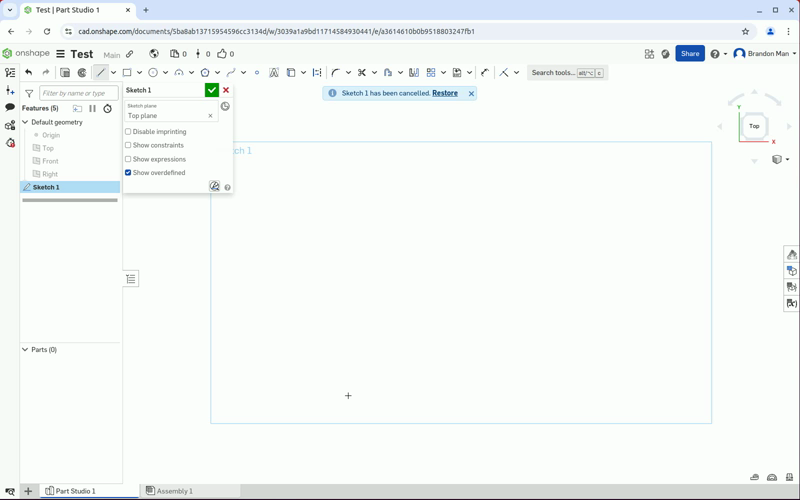
key_up(shift)
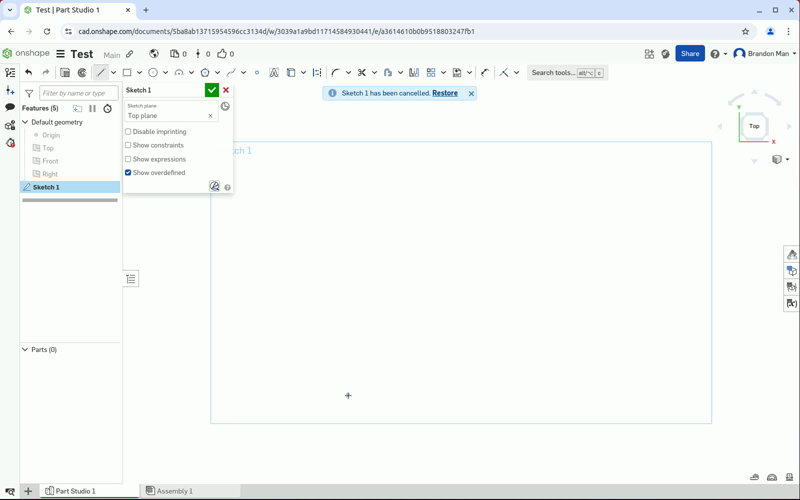
key_down(shift)
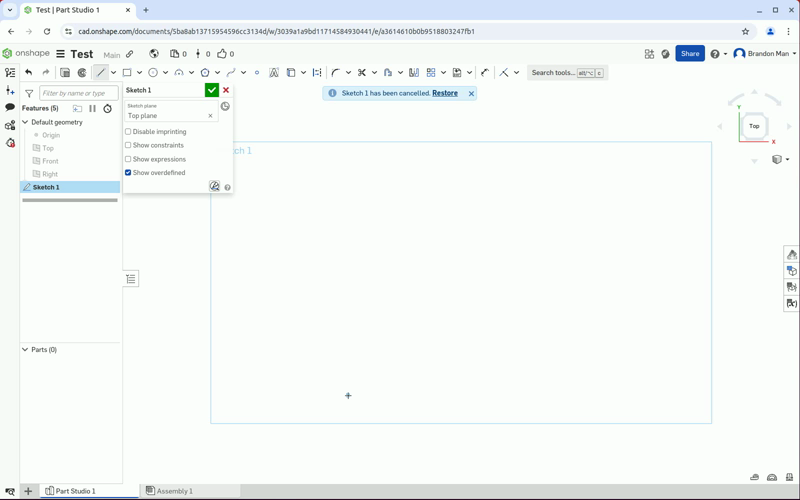
mouse_move(378, 395)
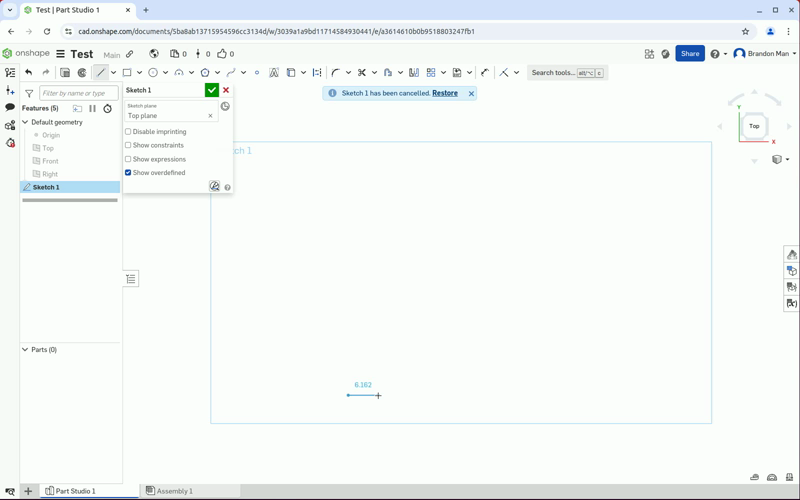
mouse_move(394, 395)
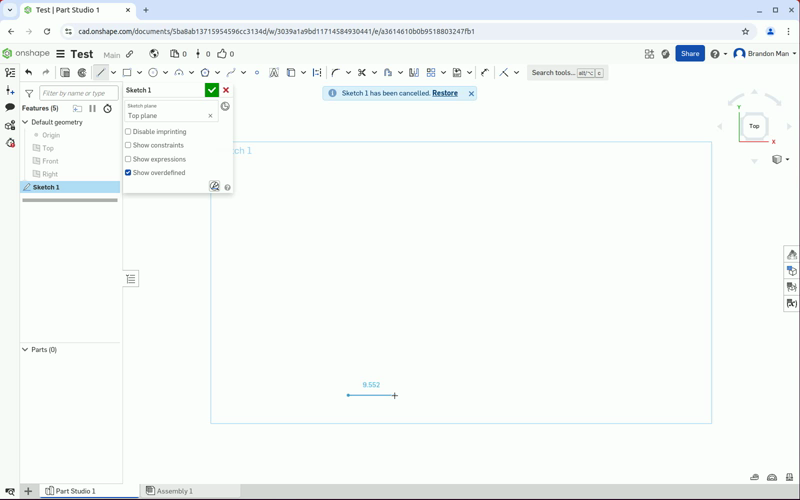
click(394, 395)
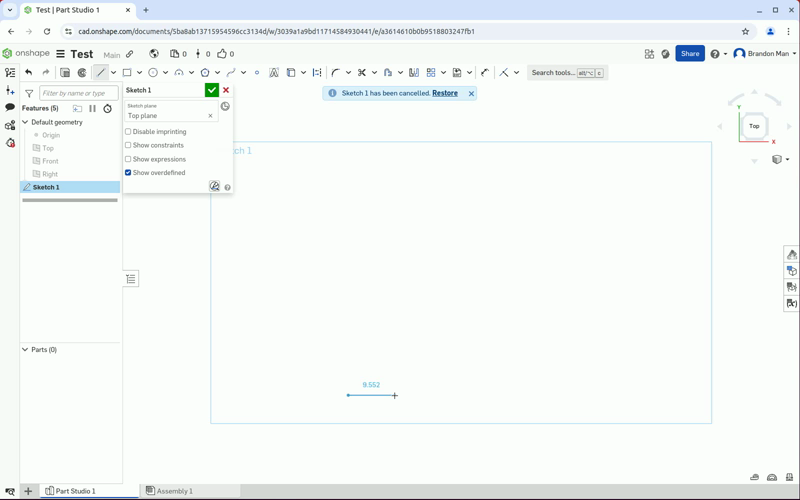
key_up(shift)
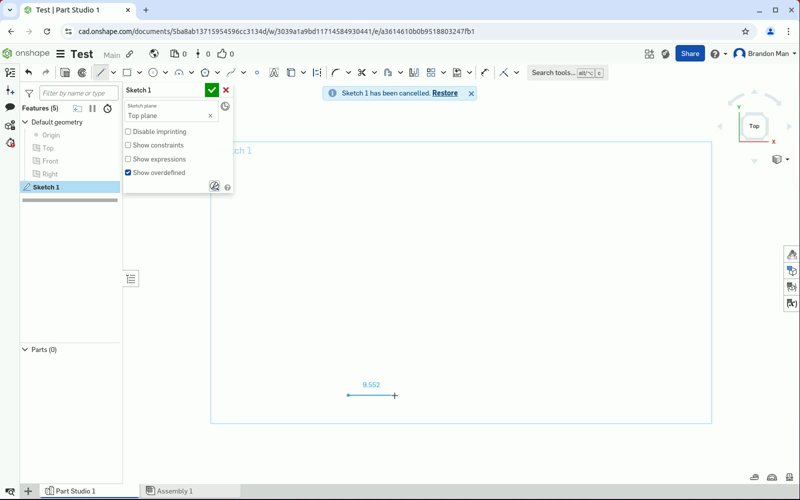
key_down(shift)
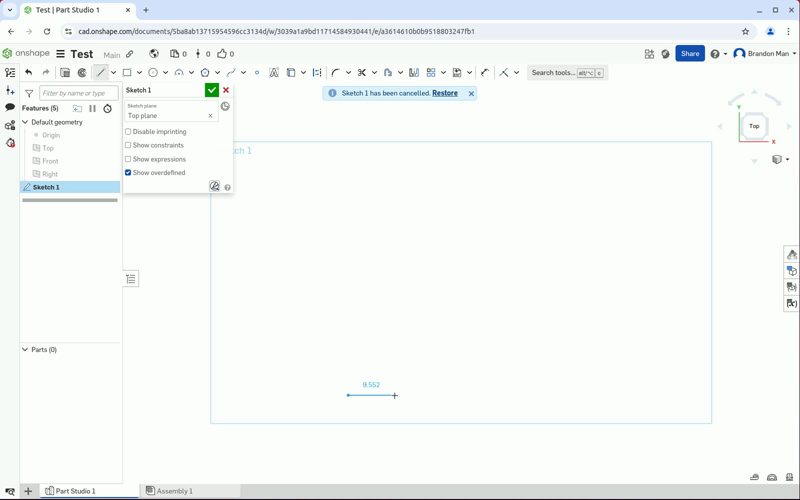
mouse_move(424, 395)
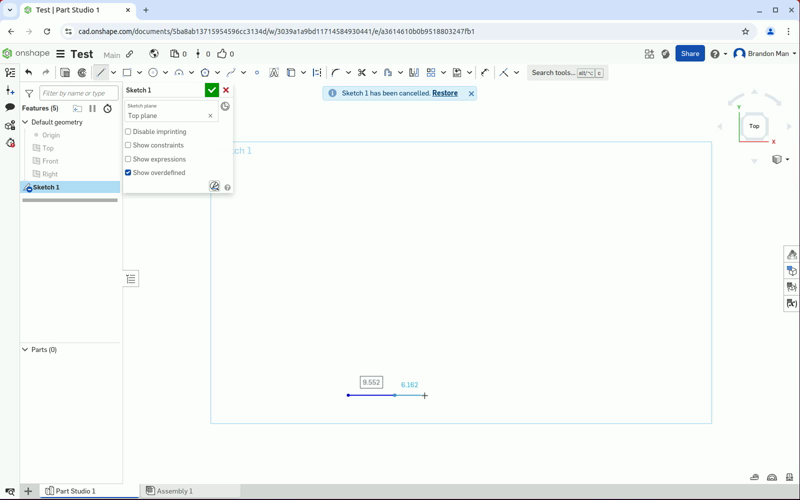
mouse_move(394, 348)
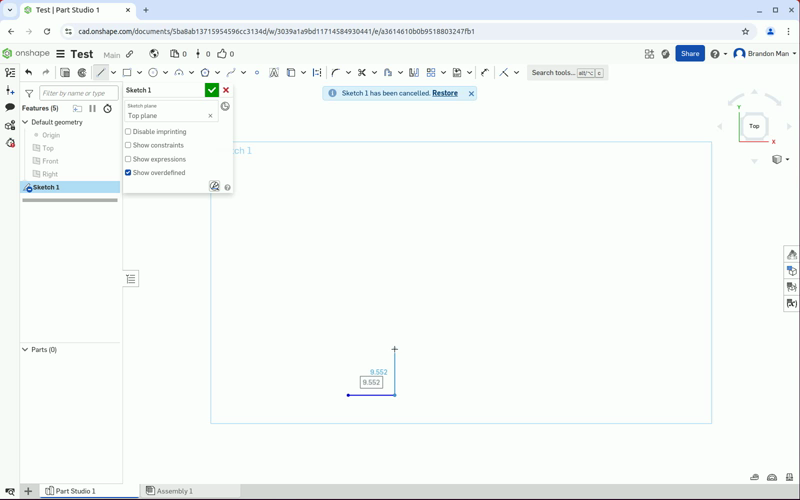
click(394, 348)
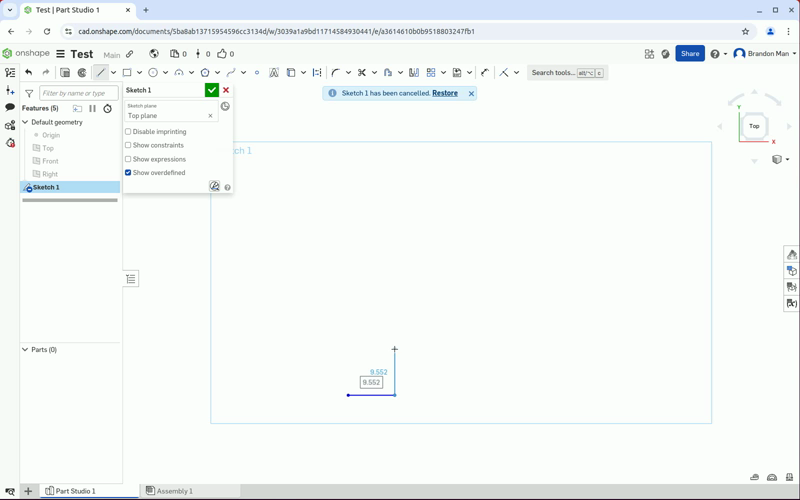
key_up(shift)
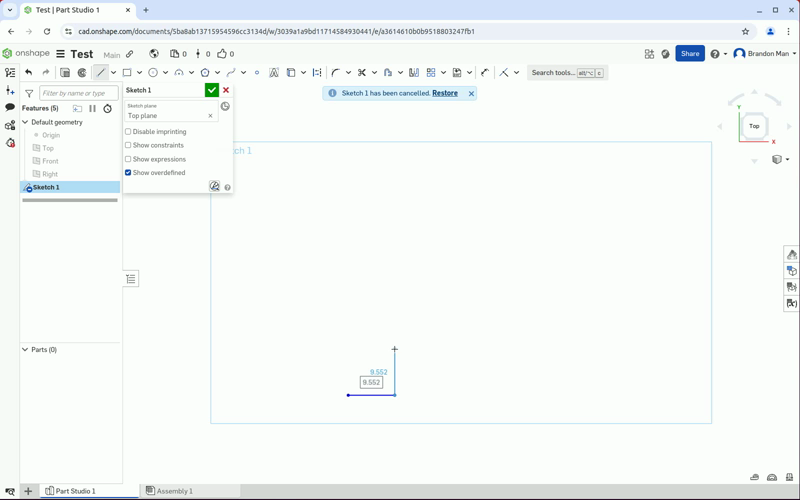
key_down(shift)
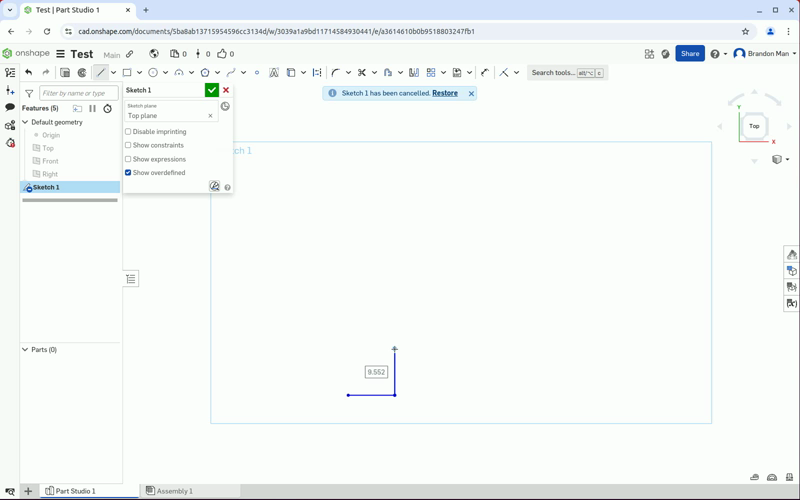
mouse_move(424, 348)
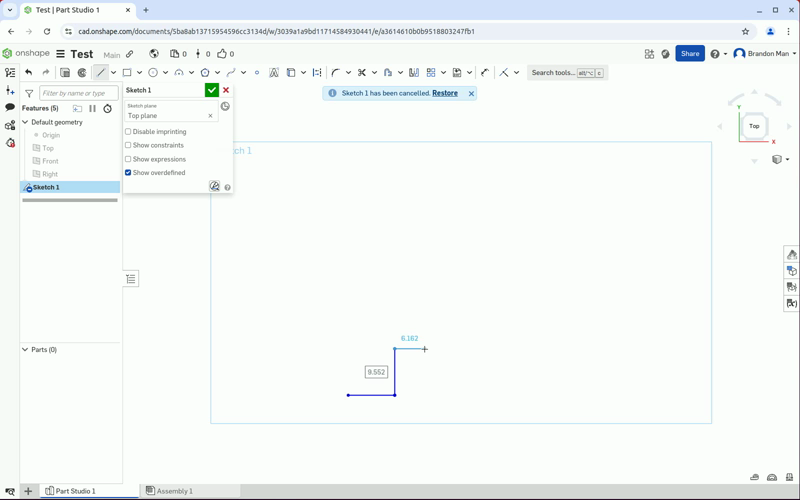
mouse_move(348, 348)
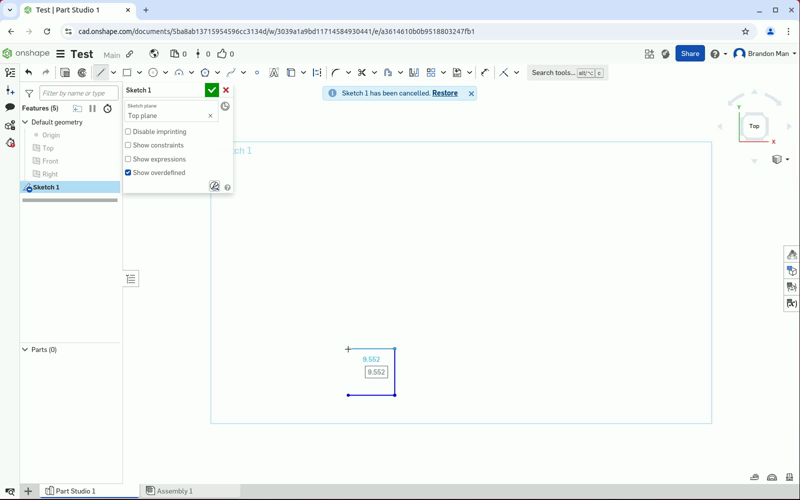
click(348, 348)
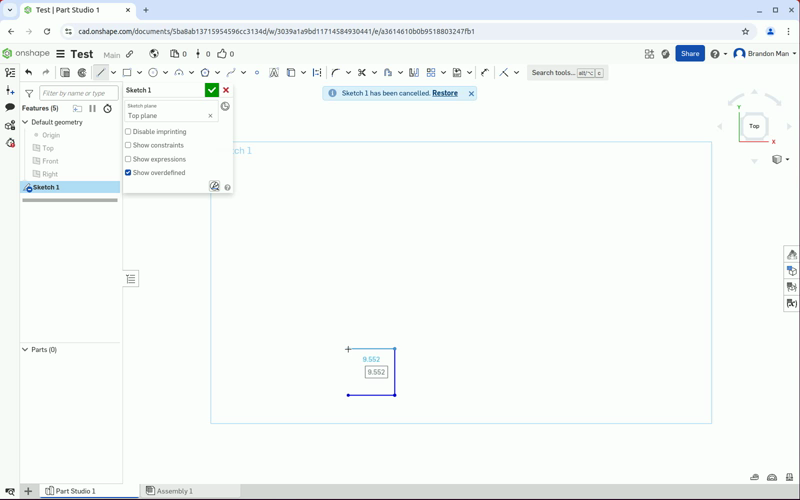
key_up(shift)
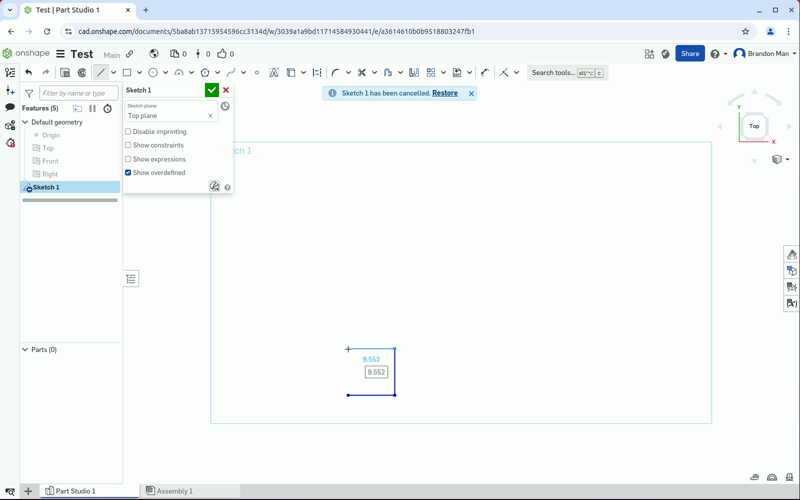
mouse_move(378, 348)
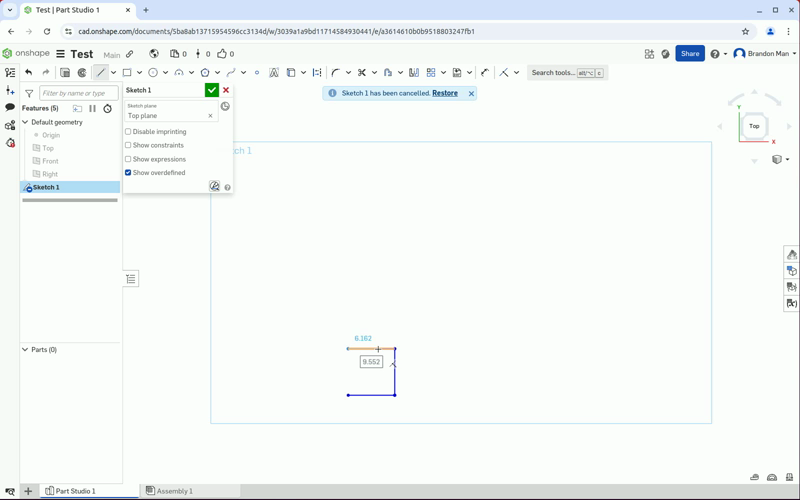
key_down(shift)
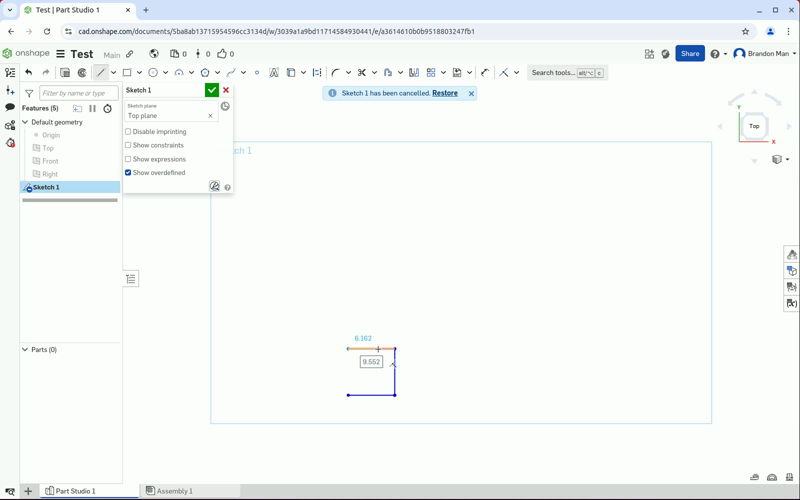
mouse_move(348, 395)
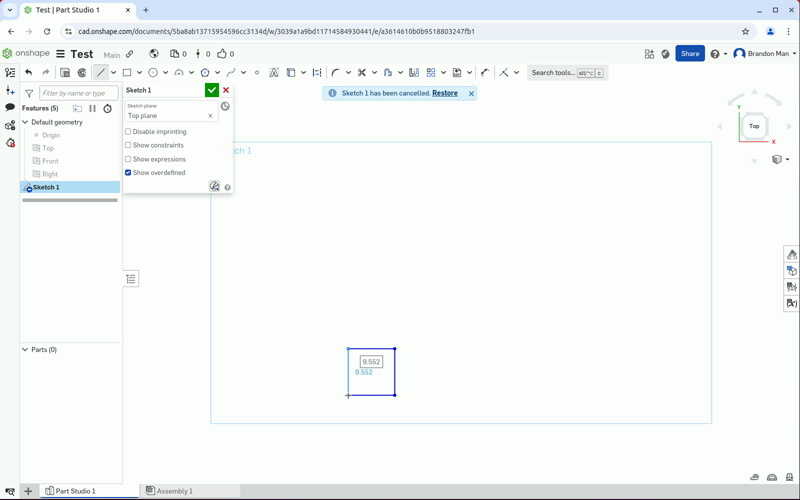
key_up(shift)
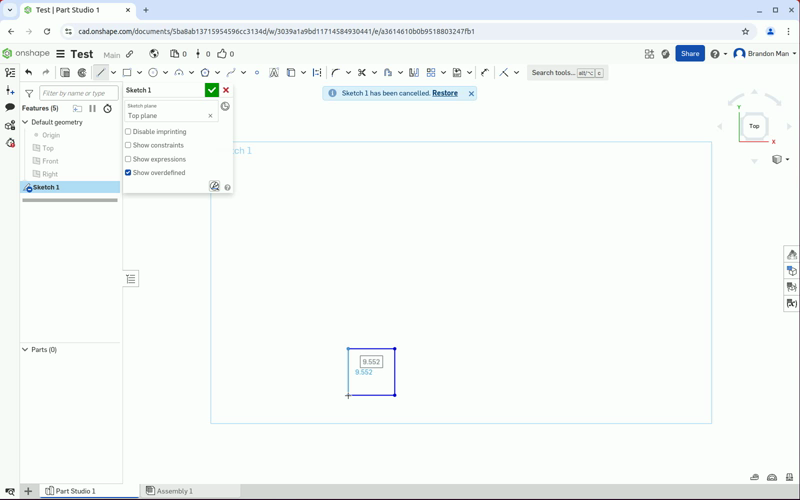
click(348, 395)
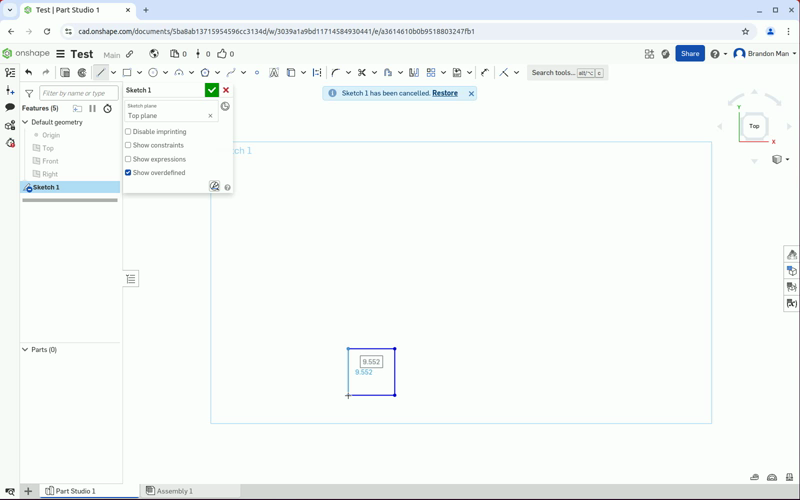
key(esc)
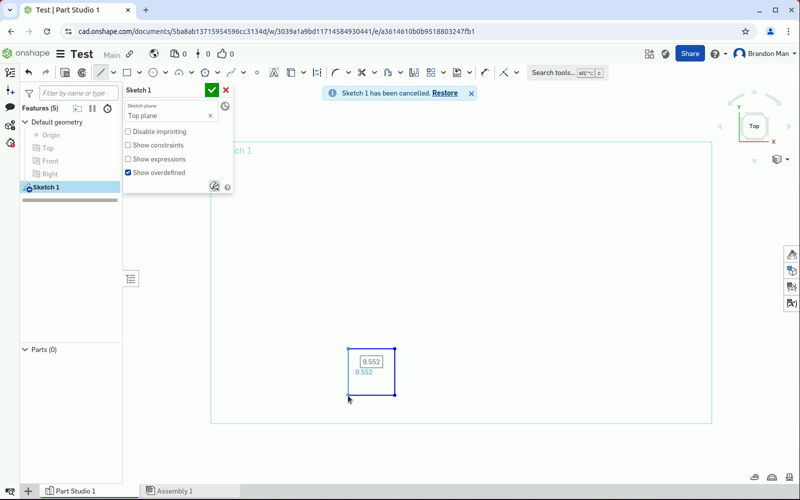
mouse_move(371, 365)
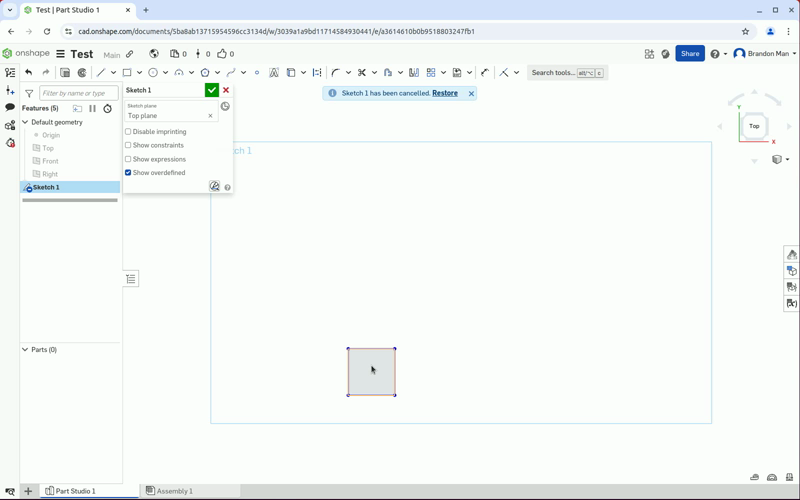
click(371, 365)
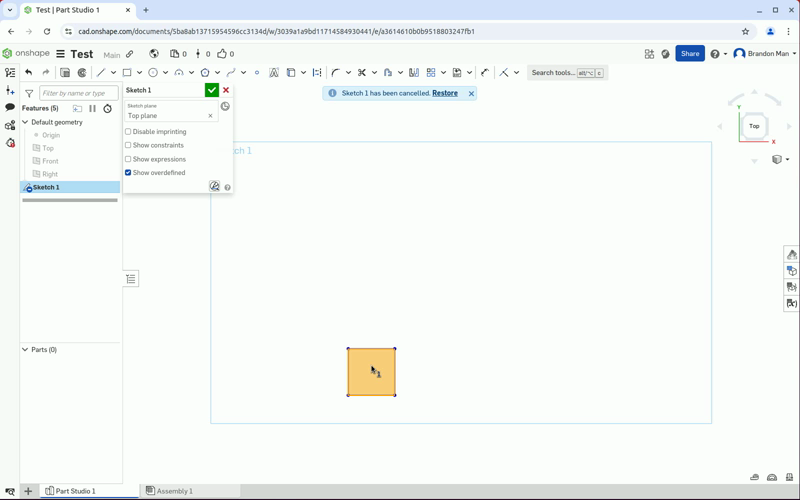
mouse_move(73, 352)
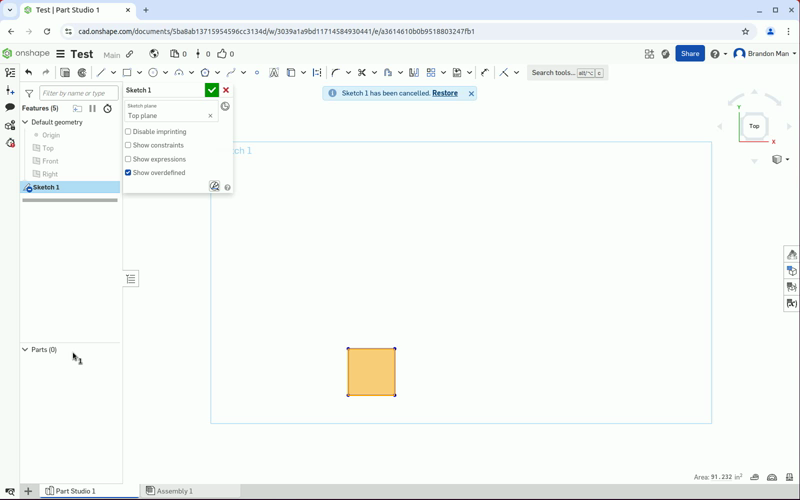
key(shift+y)
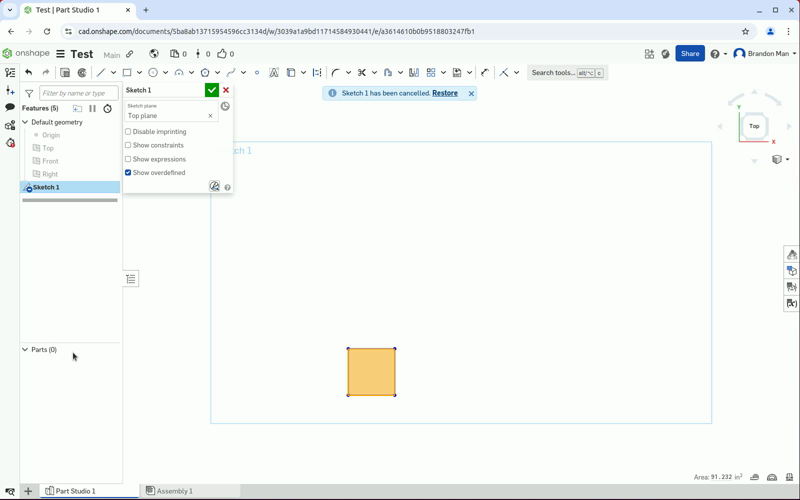
key(shift+e)
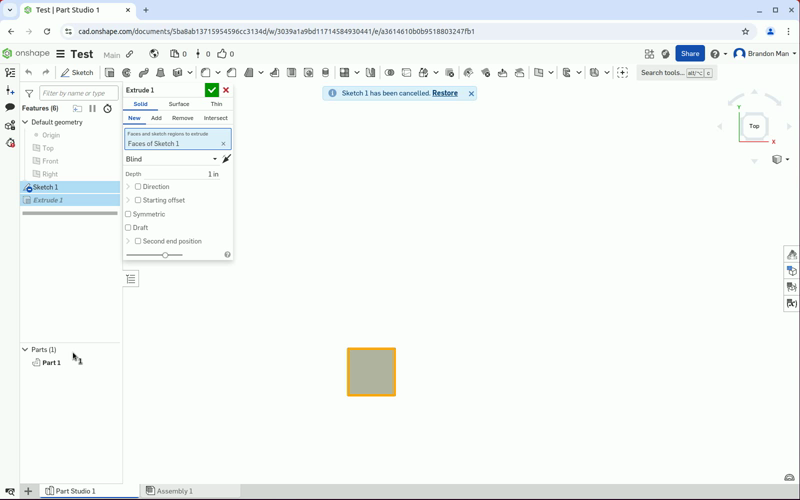
mouse_move(143, 106)
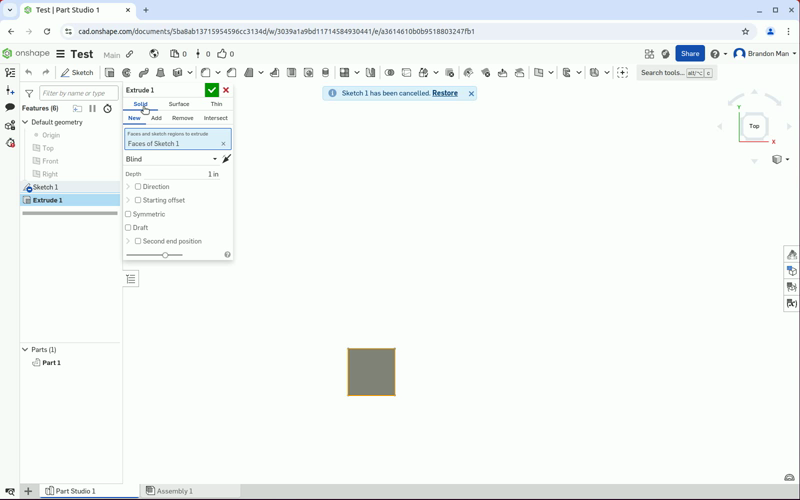
click(143, 106)
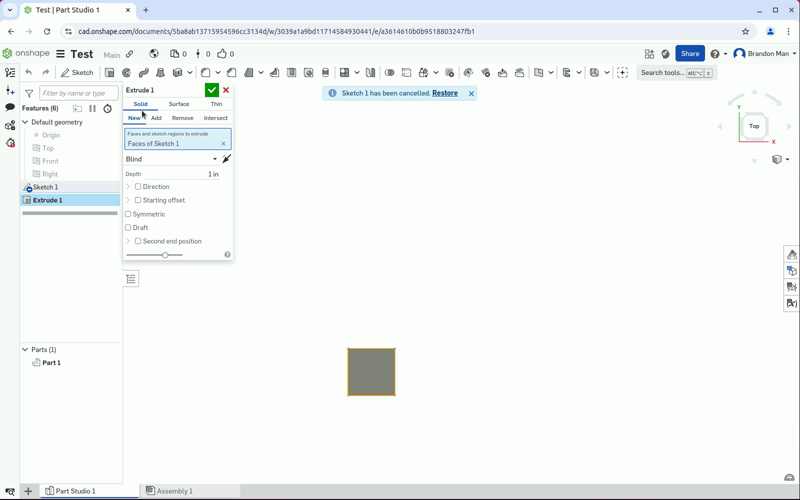
mouse_move(137, 120)
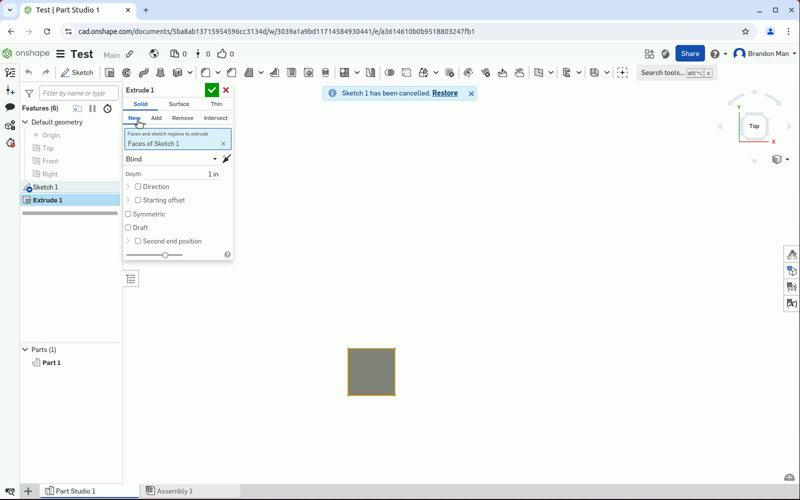
click(137, 120)
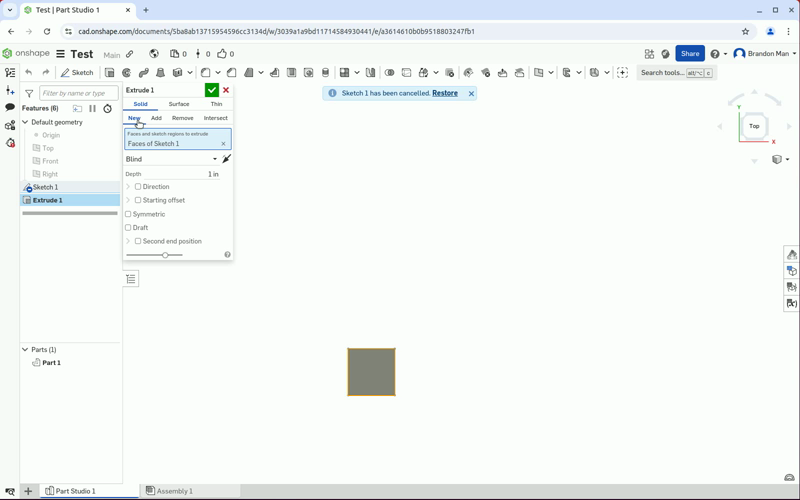
key(tab, 4)
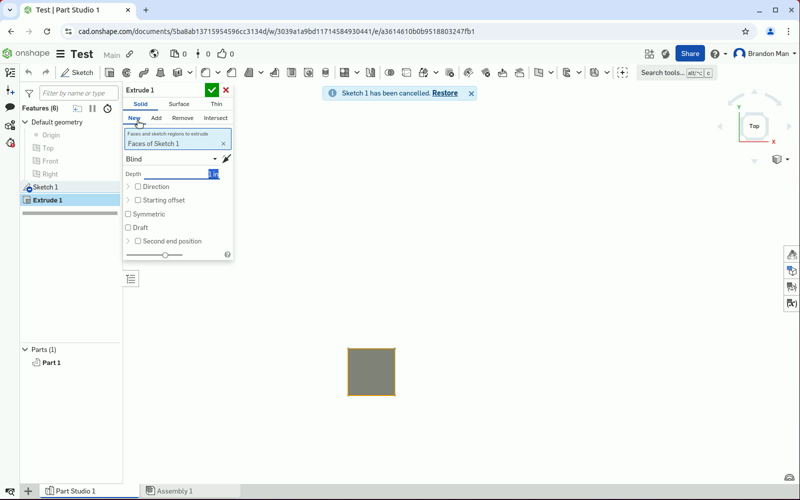
text(3.611)
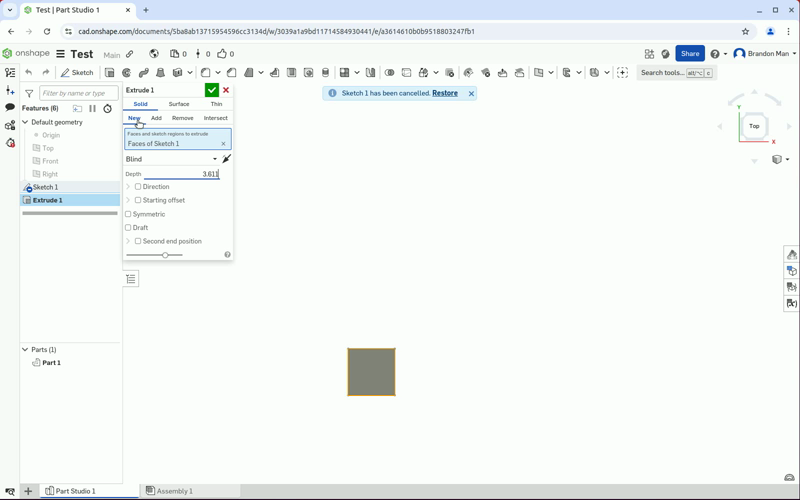
key(enter)
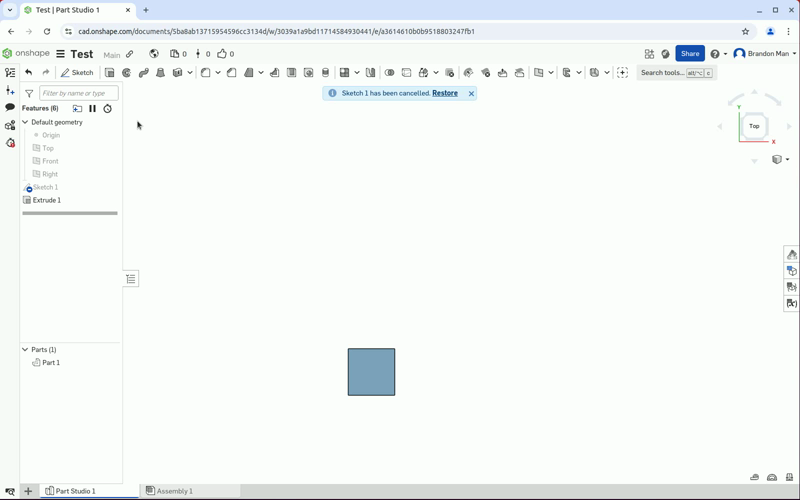
key(shift+h)
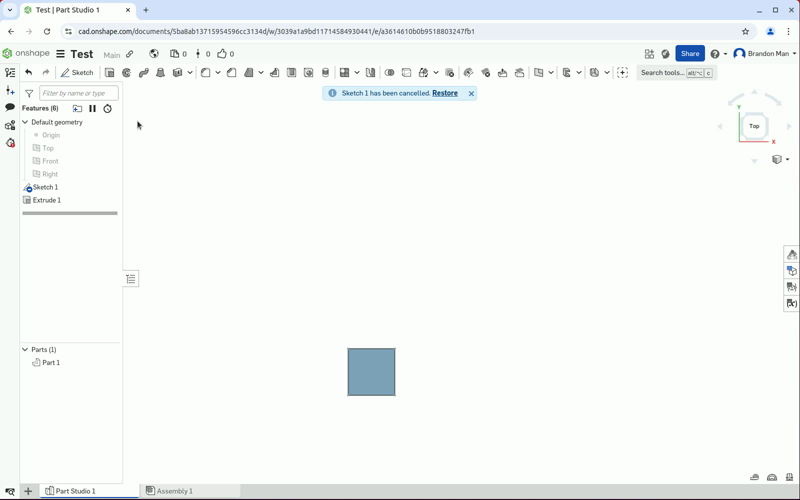
key(shift+h)
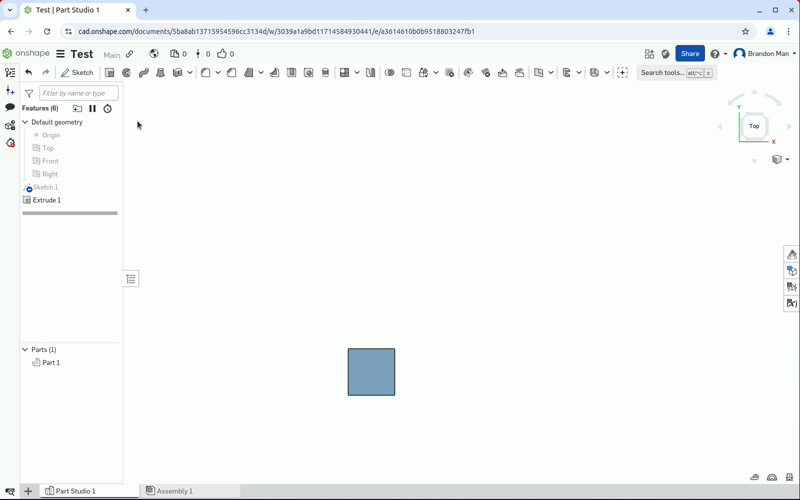
mouse_move(73, 189)
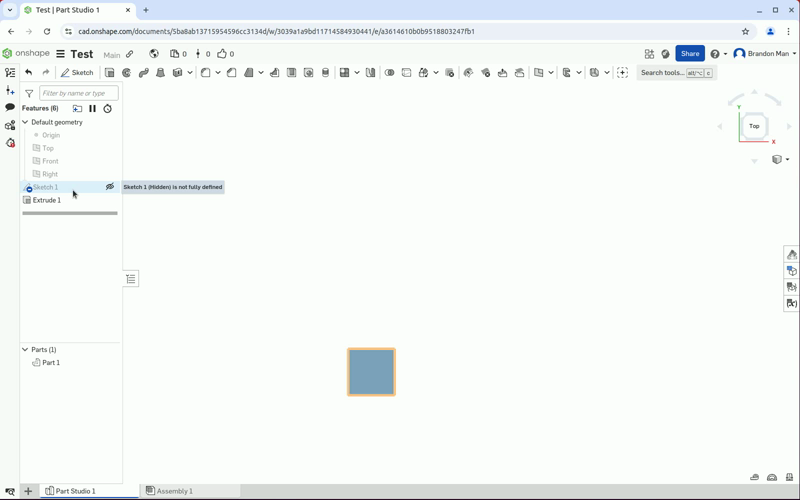
click(73, 189)
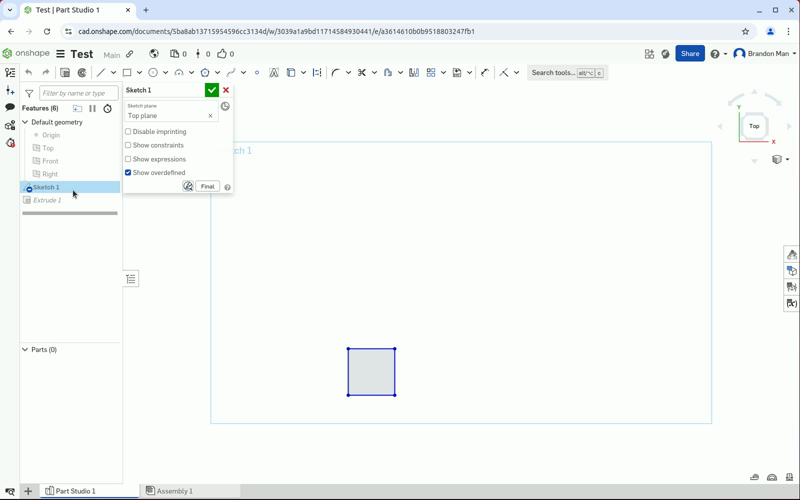
mouse_move(229, 92)
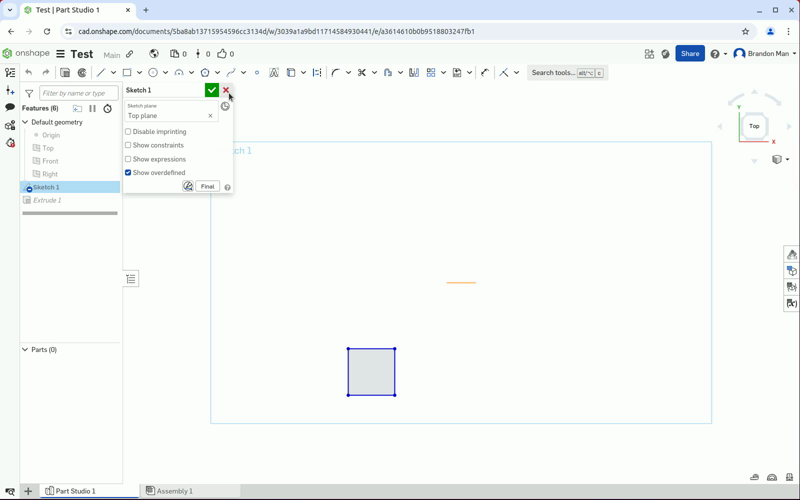
click(229, 92)
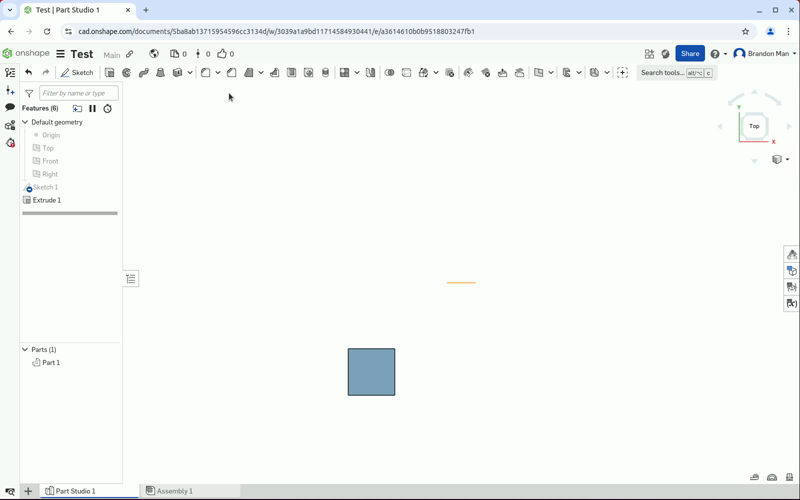
mouse_move(541, 75)
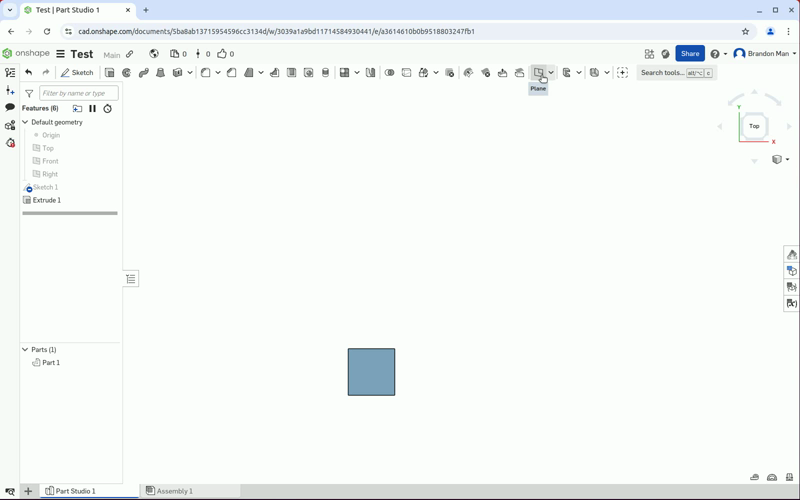
click(541, 75)
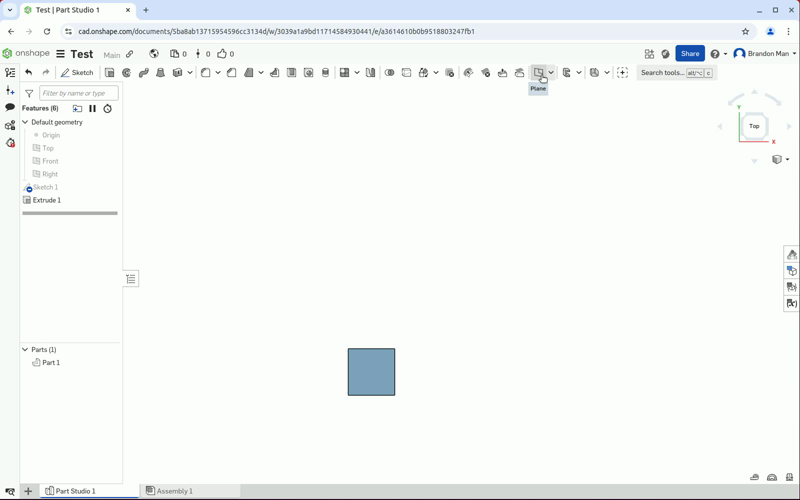
mouse_move(73, 150)
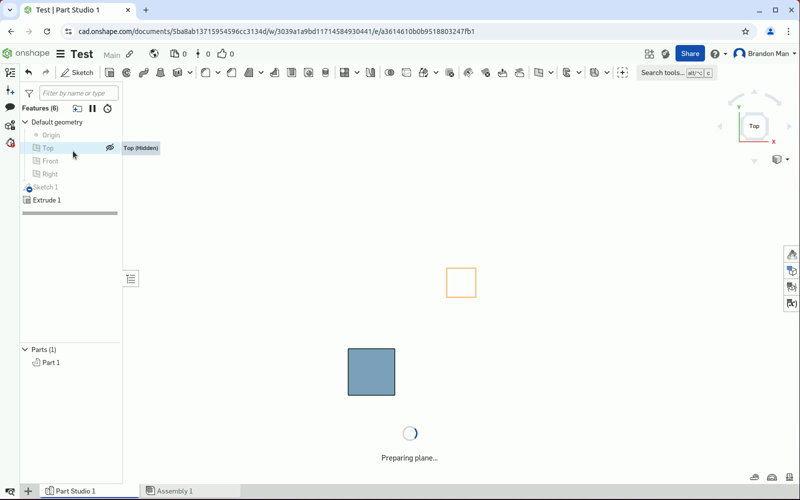
click(73, 150)
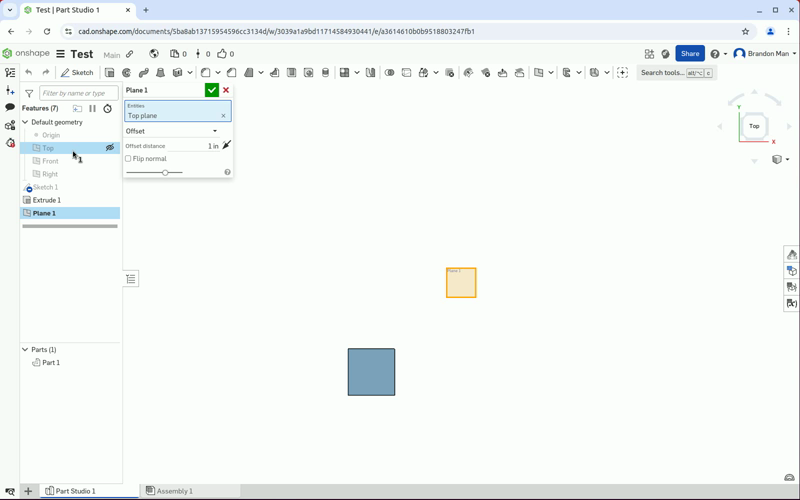
key(tab, 2)
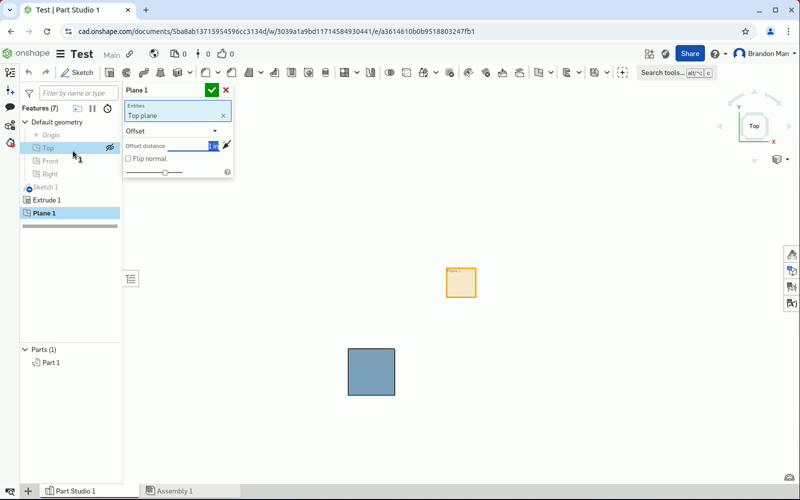
text(3.605)
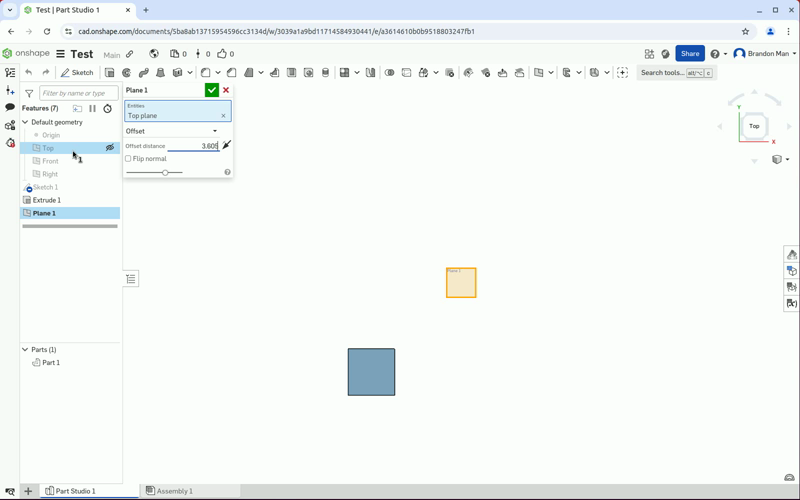
key(enter, 2)
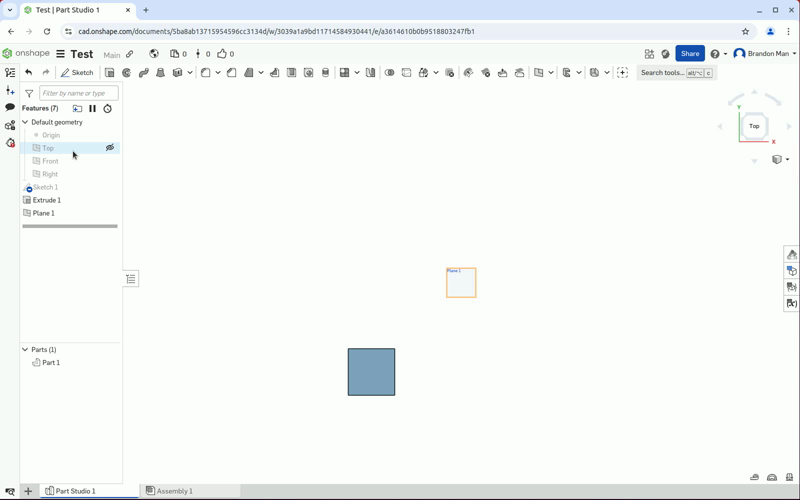
key(shift+s)
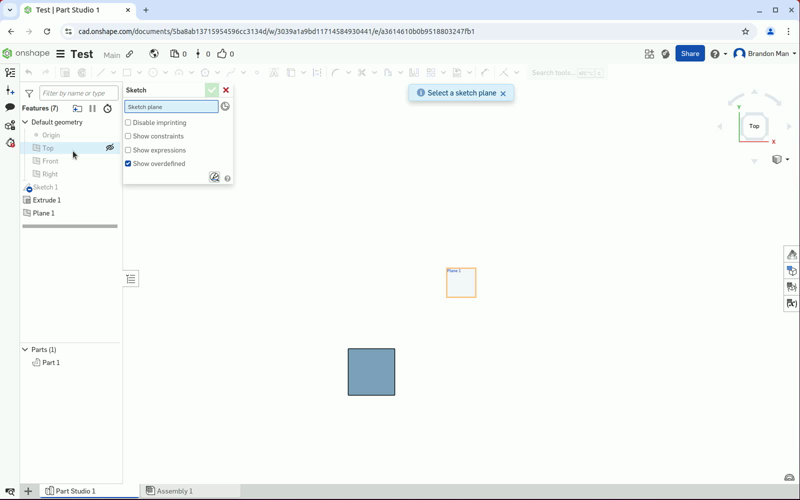
mouse_move(73, 215)
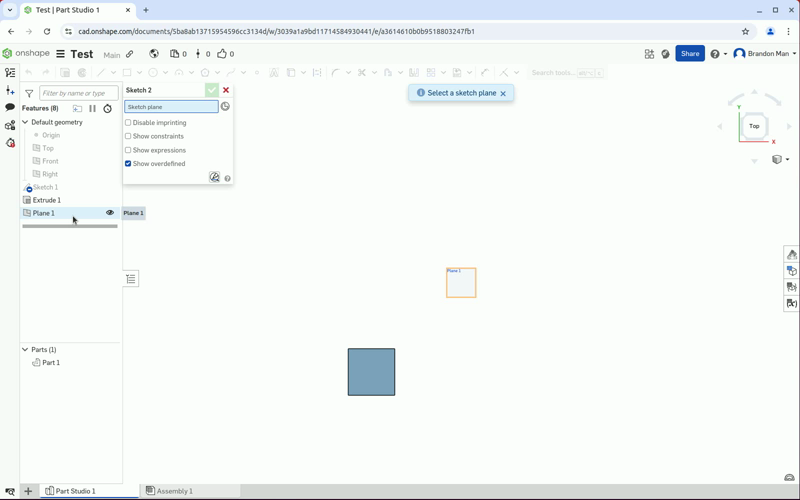
click(73, 215)
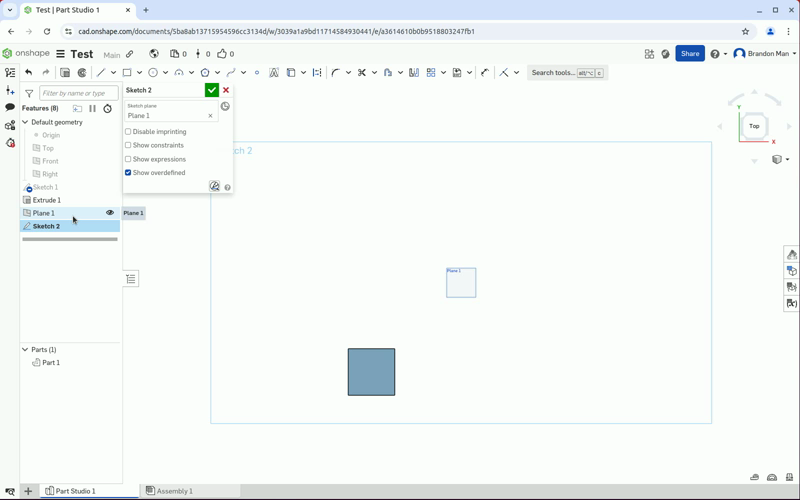
mouse_move(73, 352)
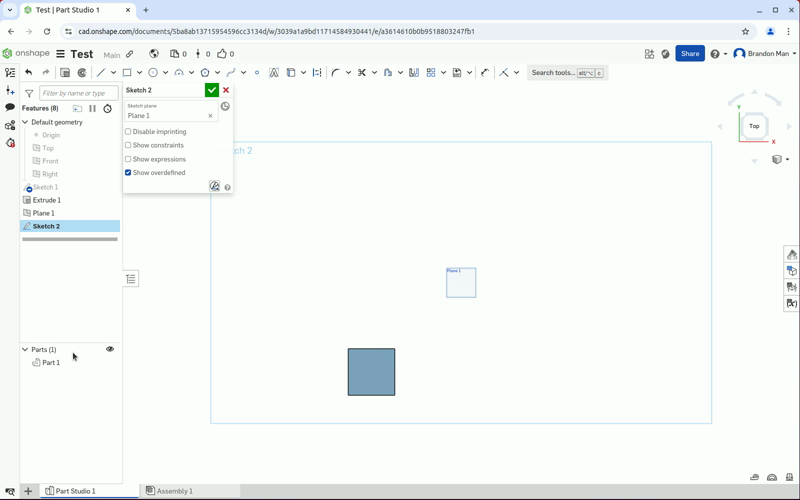
key(y)
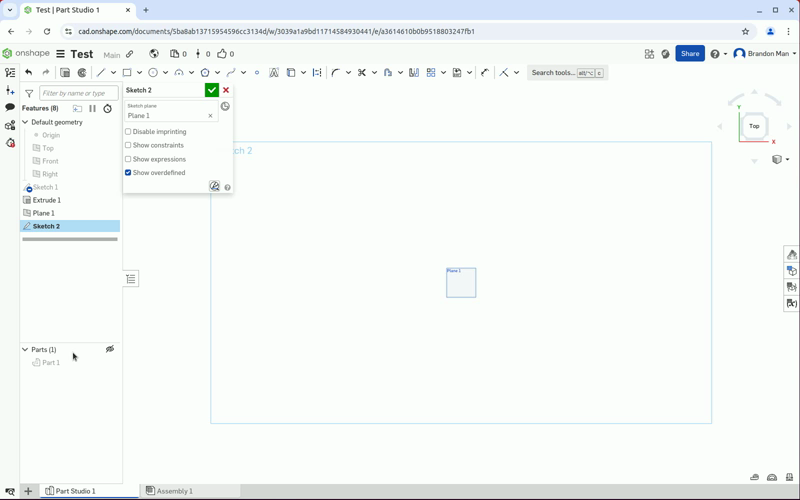
key(c)
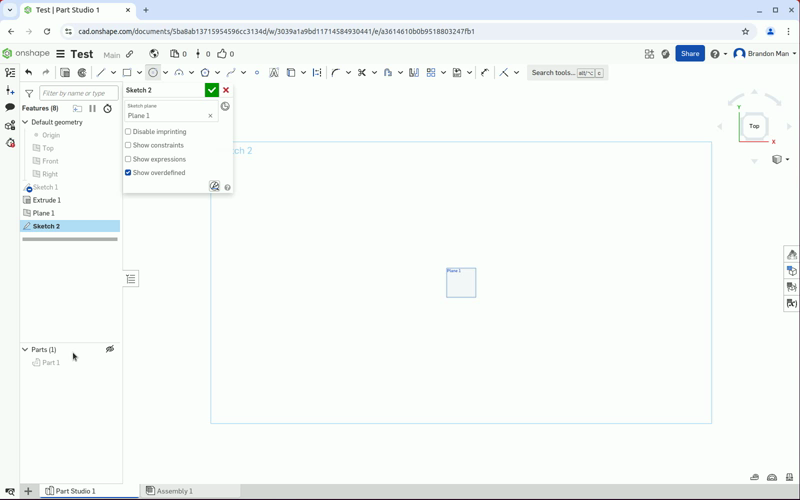
key_down(shift)
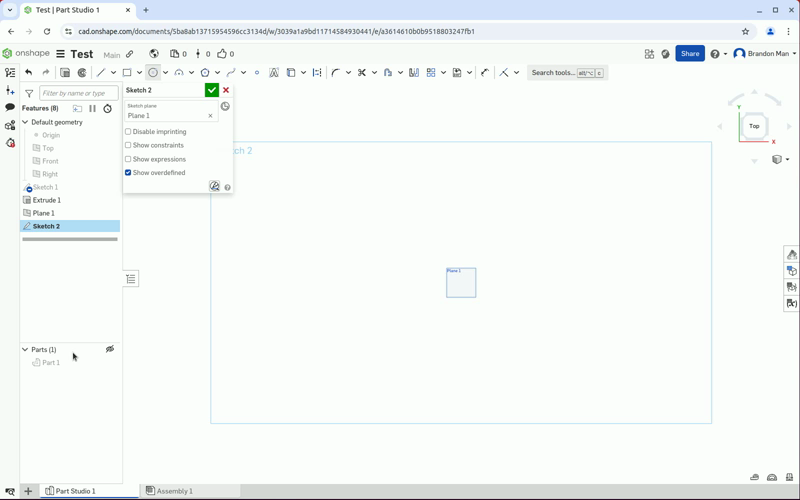
mouse_move(371, 372)
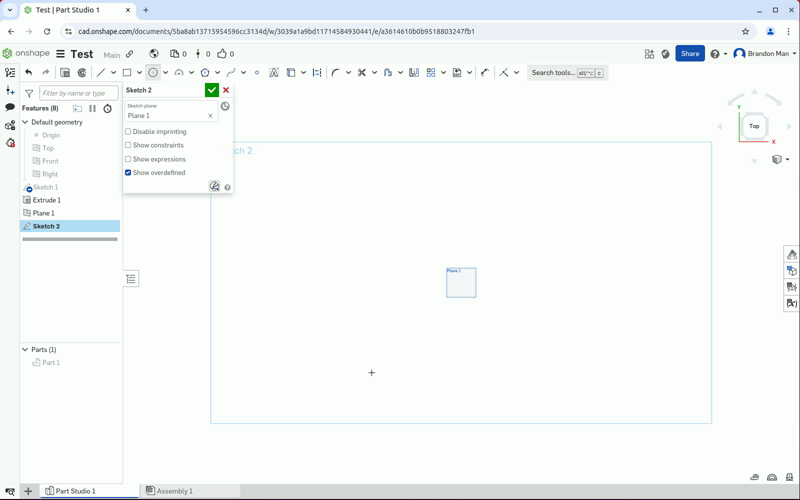
click(371, 372)
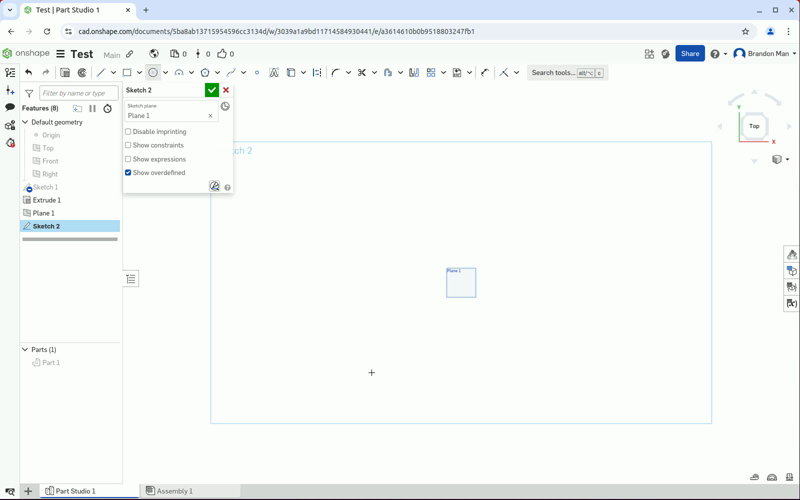
key_up(shift)
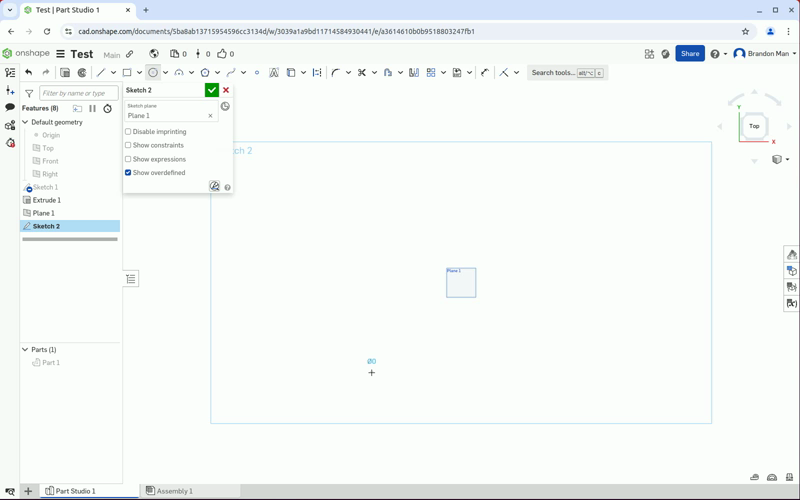
mouse_move(385, 372)
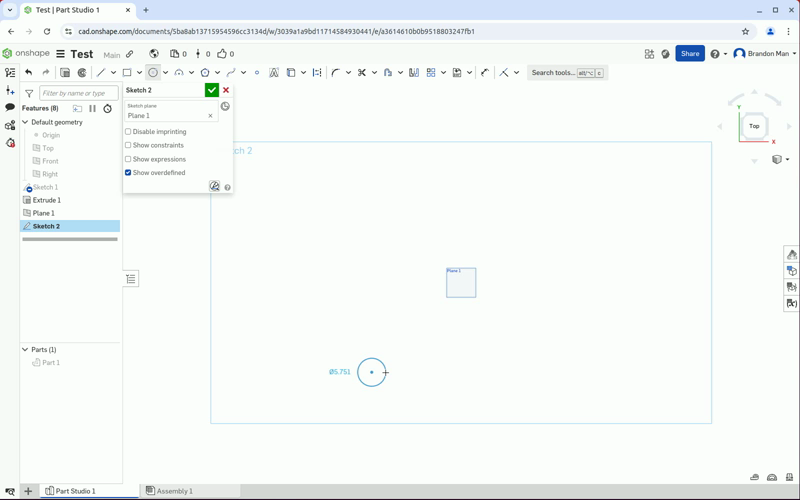
click(385, 372)
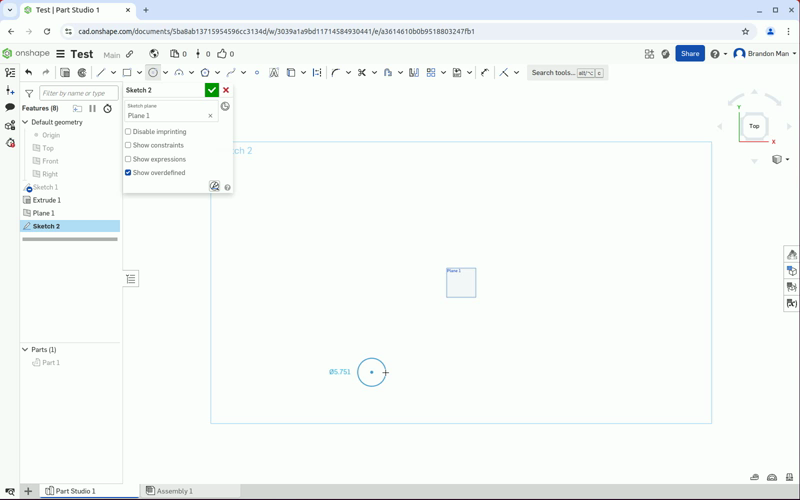
key(esc)
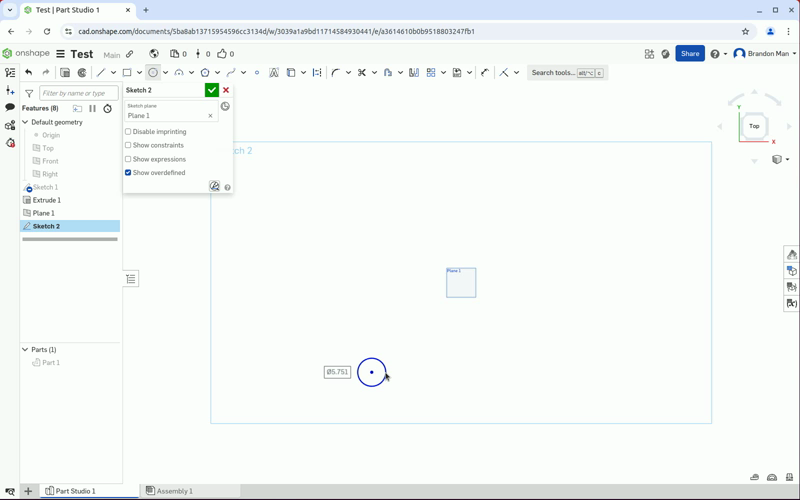
mouse_move(364, 368)
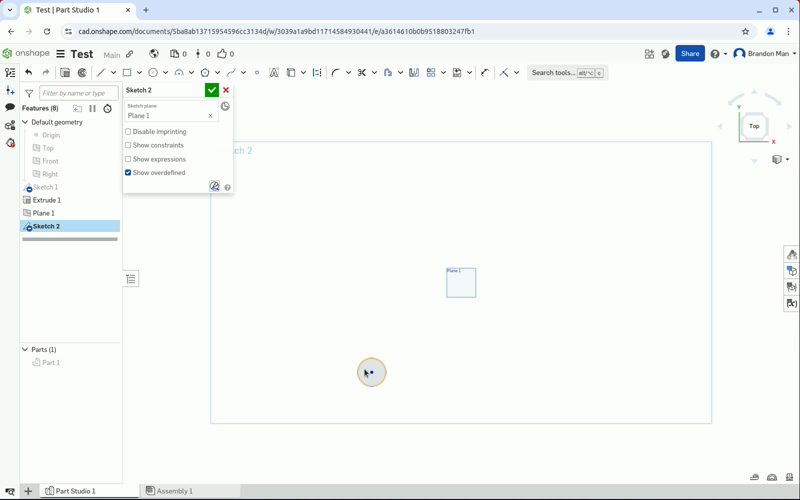
scroll(6)
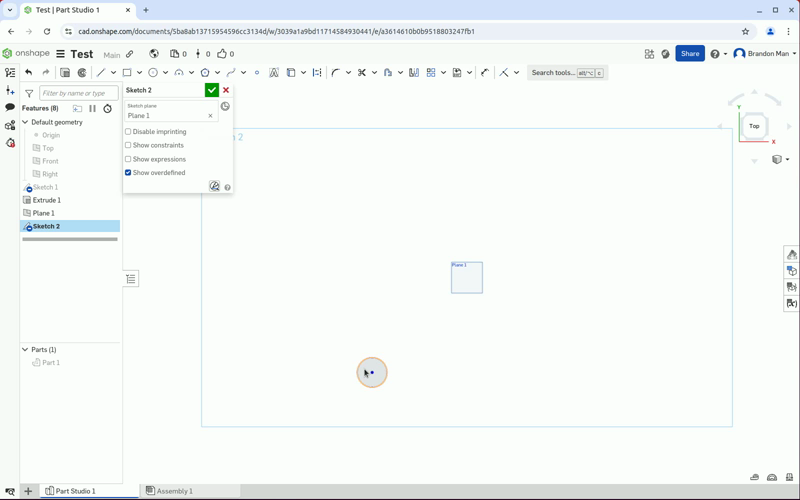
scroll(6)
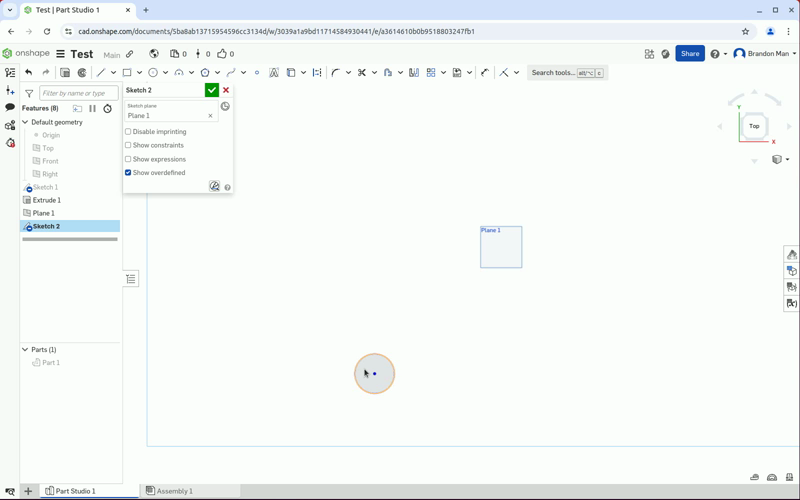
scroll(6)
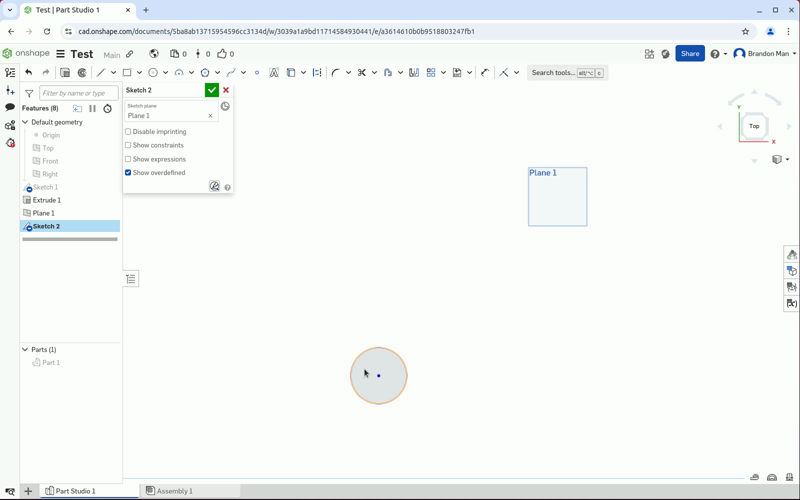
scroll(6)
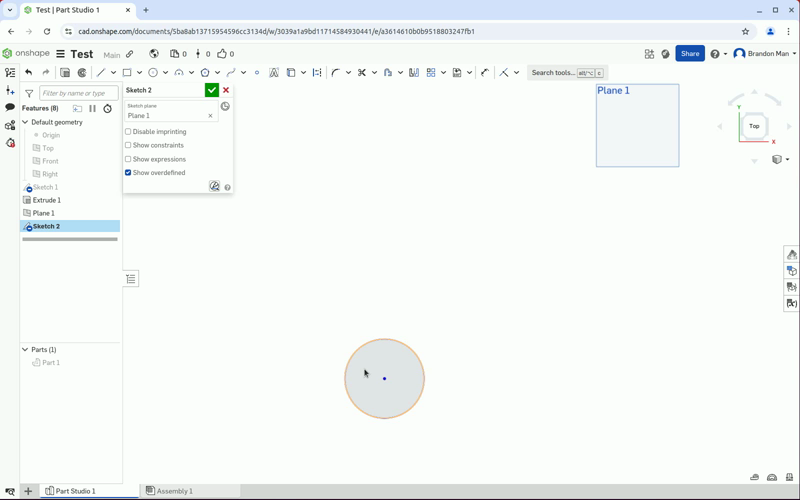
scroll(6)
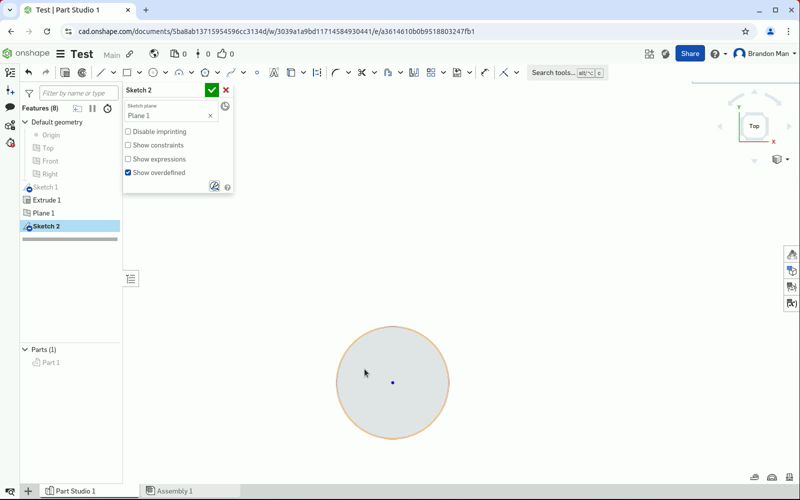
scroll(6)
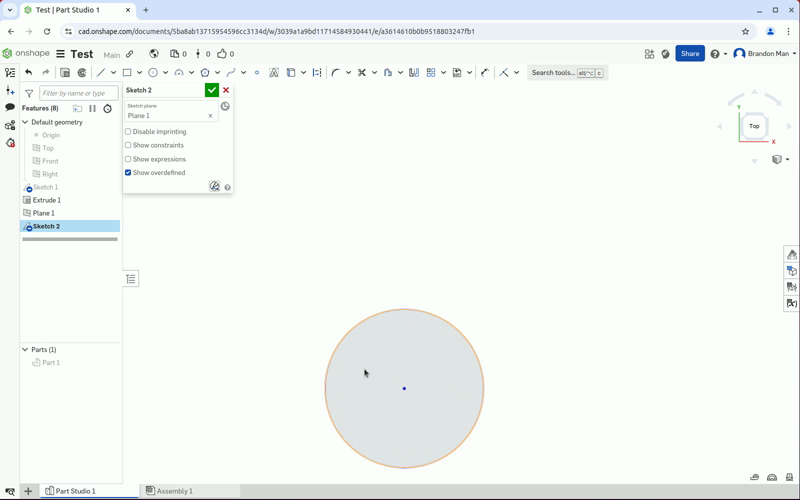
scroll(6)
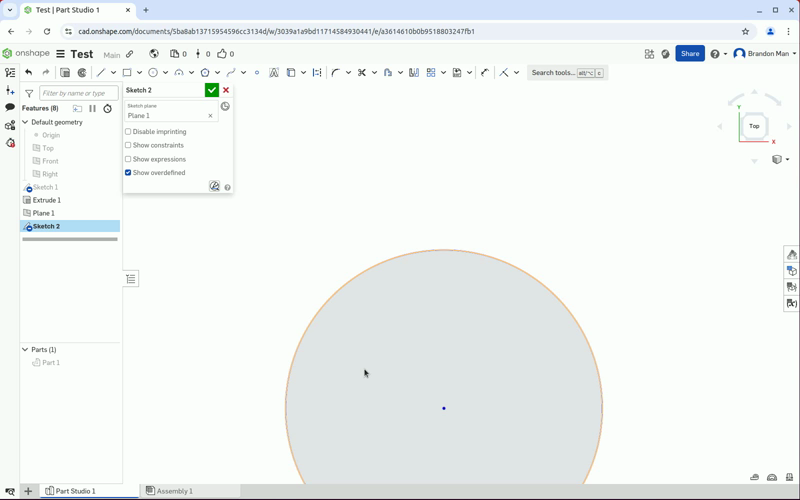
click(364, 368)
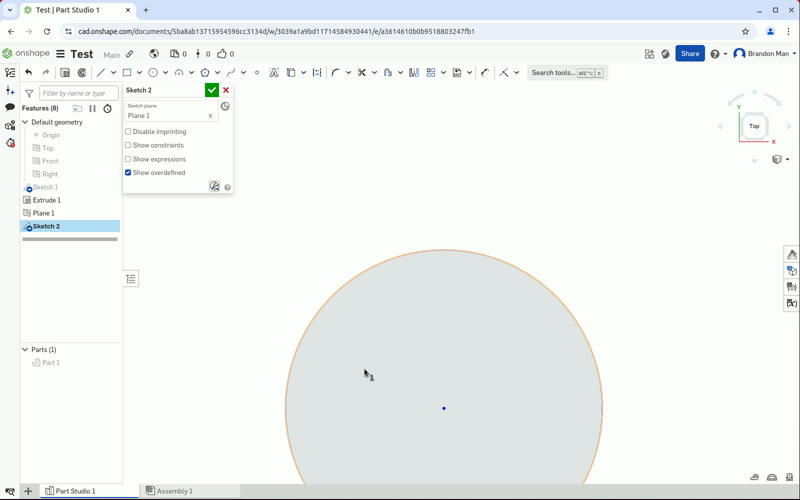
scroll(-6)
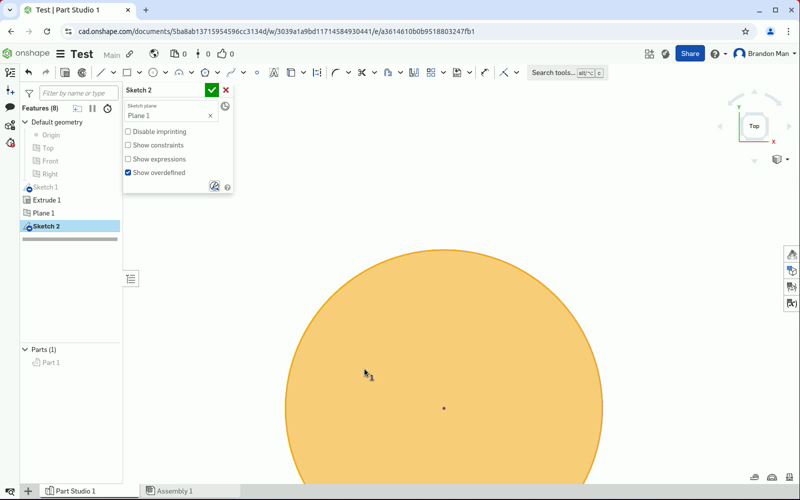
scroll(-6)
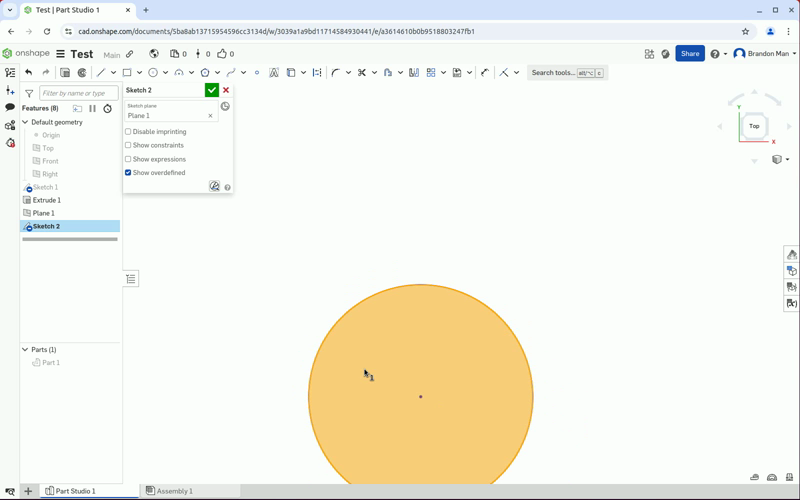
scroll(-6)
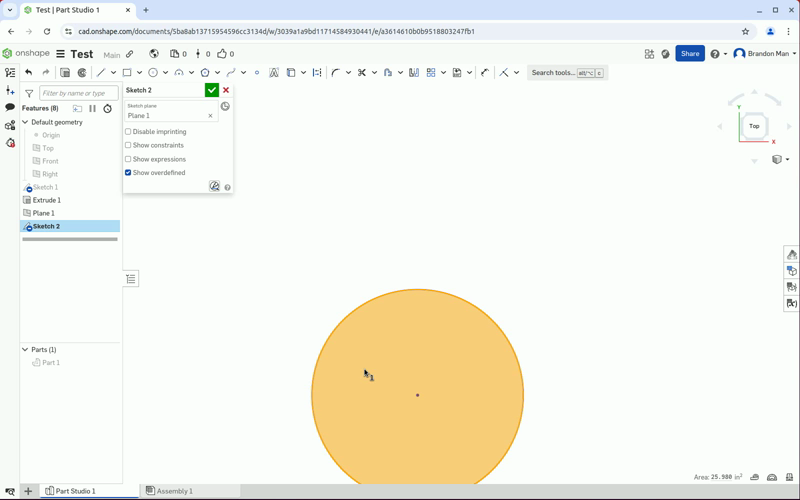
scroll(-6)
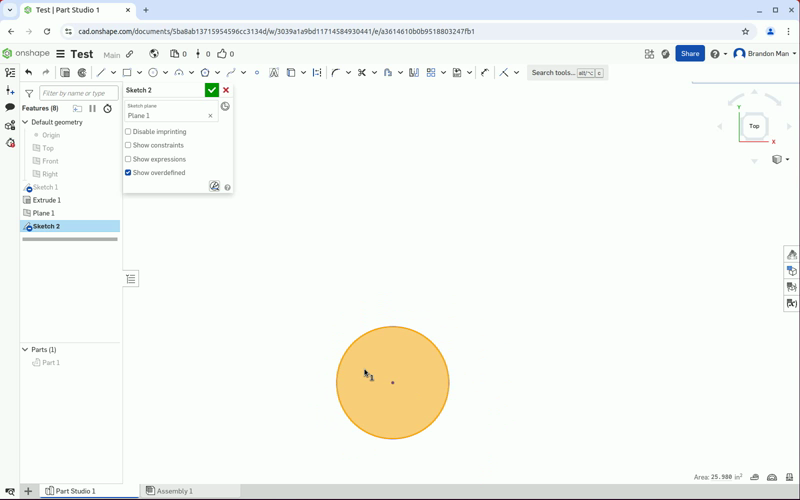
scroll(-6)
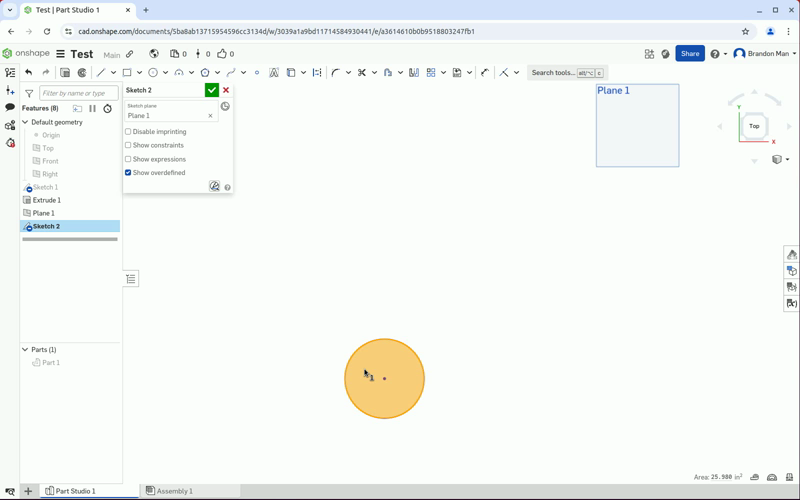
scroll(-6)
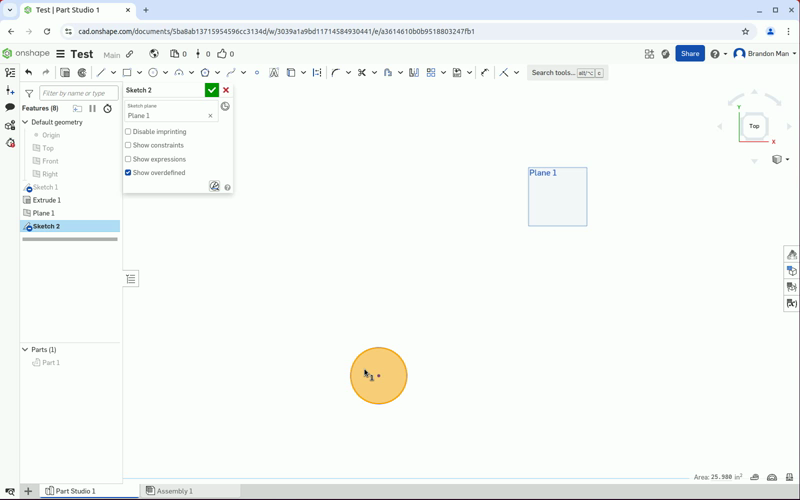
scroll(-6)
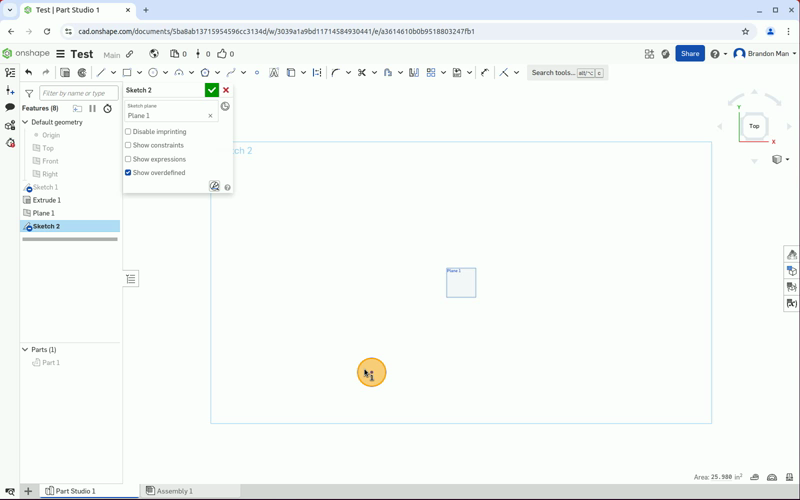
mouse_move(73, 352)
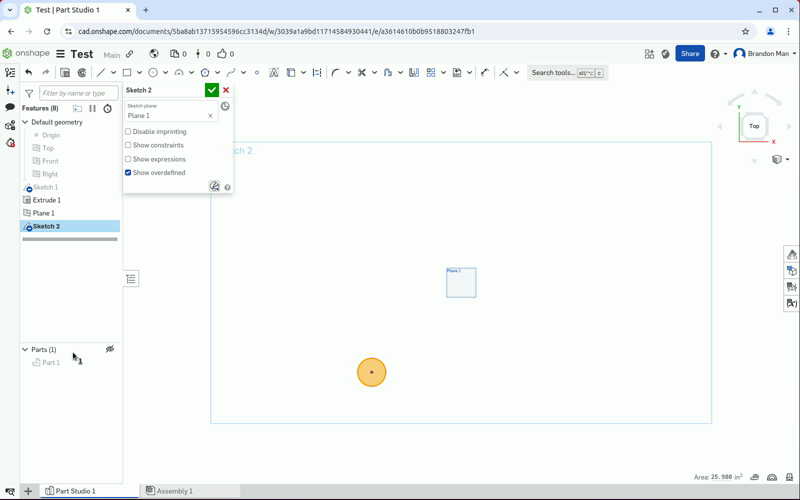
key(shift+y)
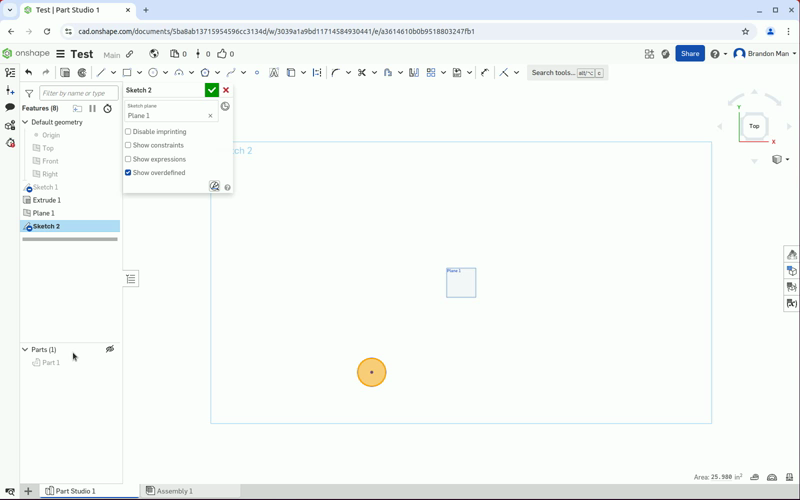
key(shift+e)
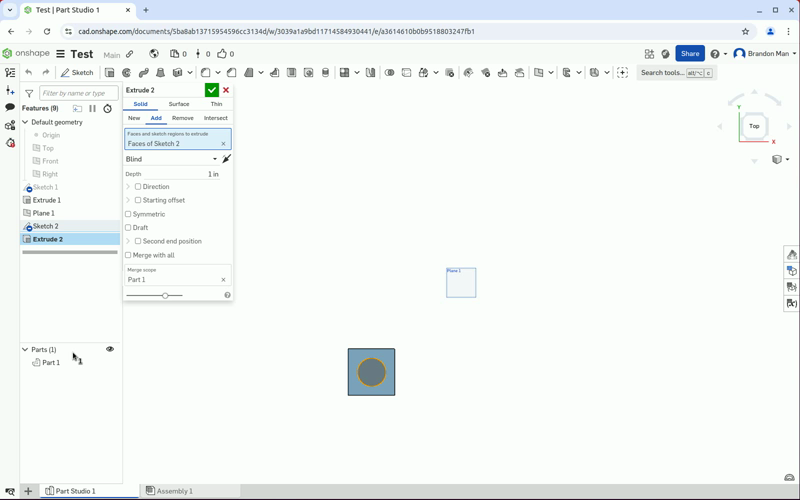
mouse_move(143, 106)
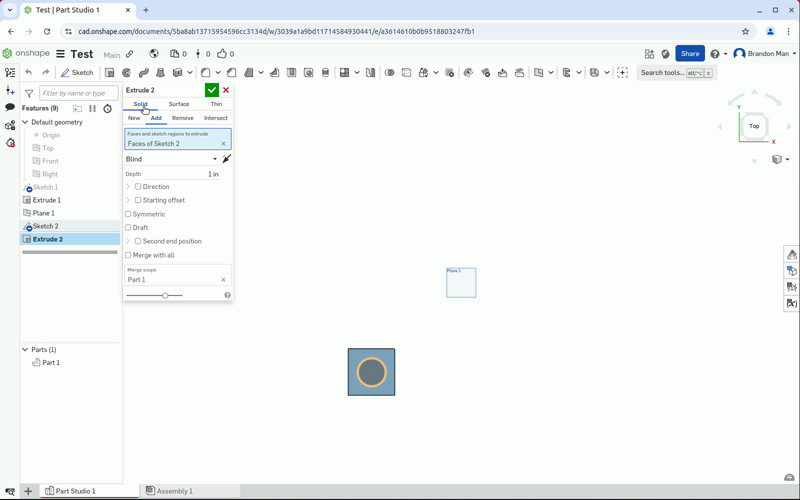
click(143, 106)
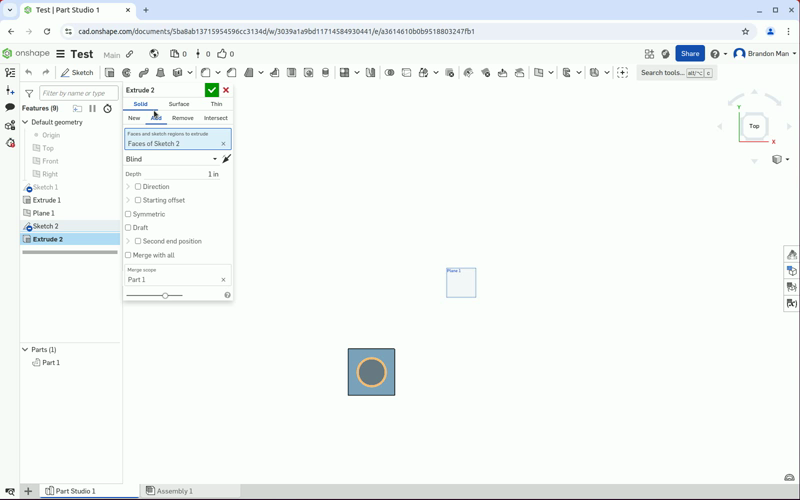
mouse_move(186, 120)
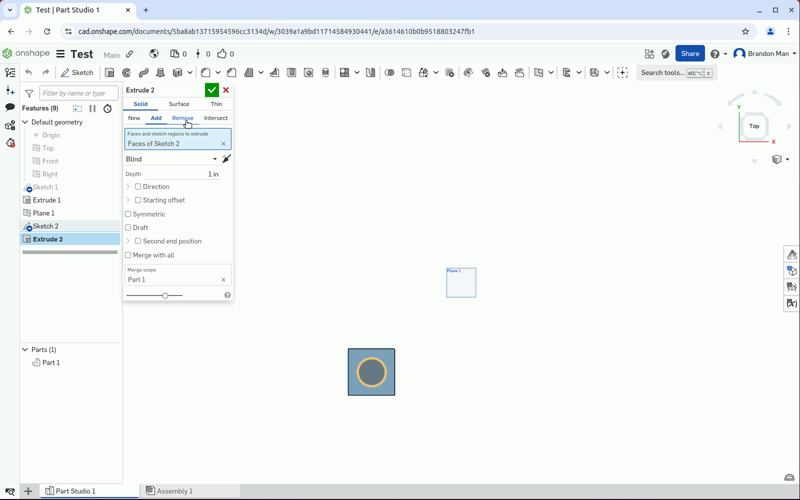
click(186, 120)
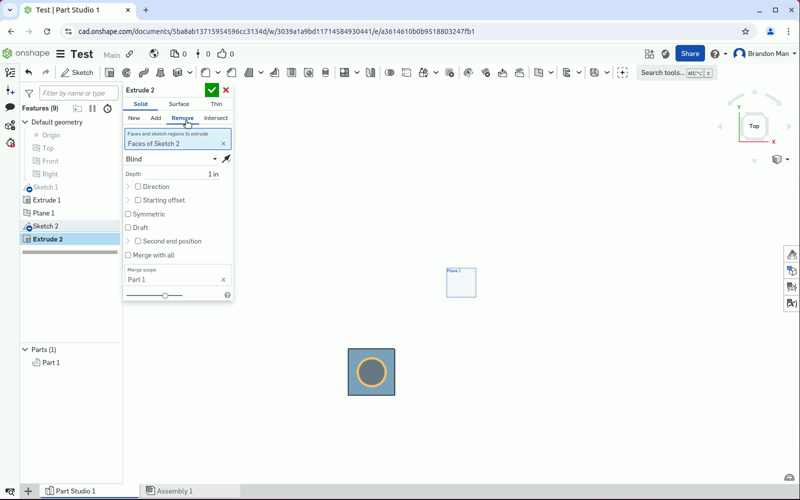
key(tab, 4)
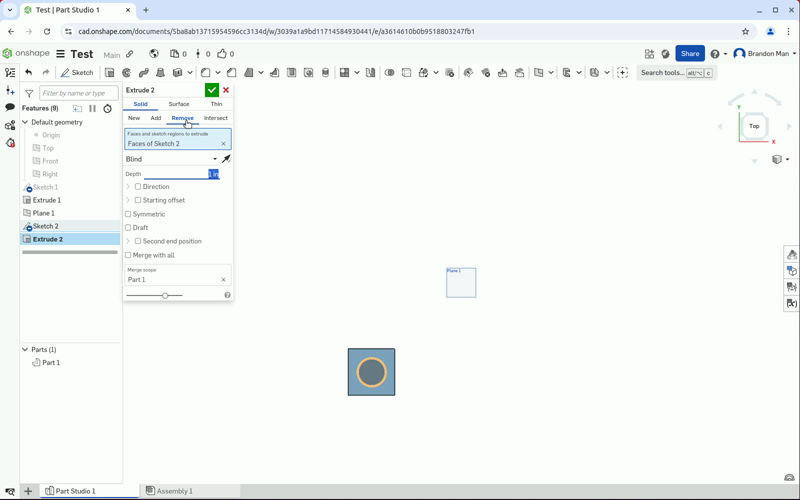
text(3.611)
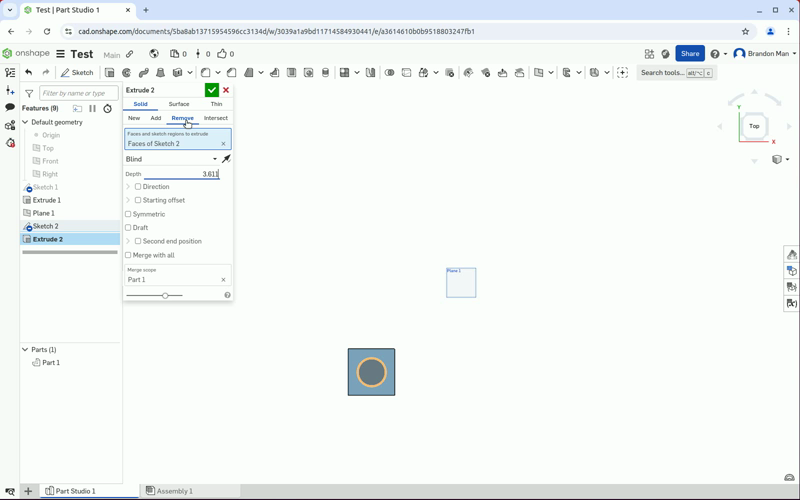
key(tab, 6)
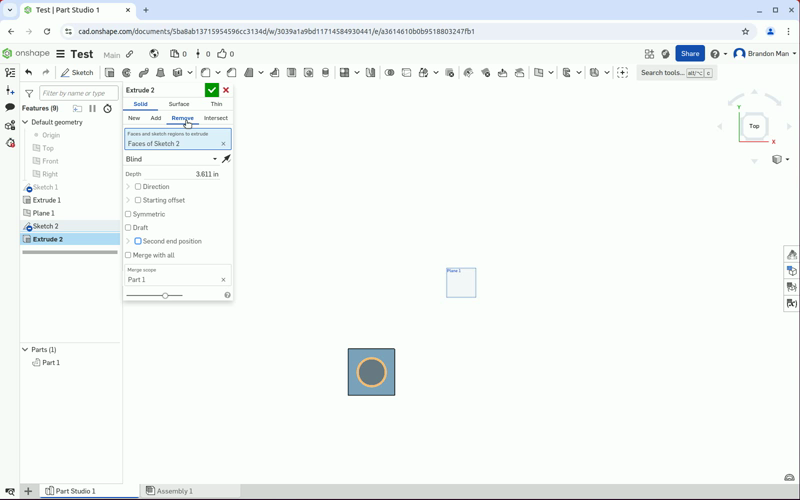
key(space)
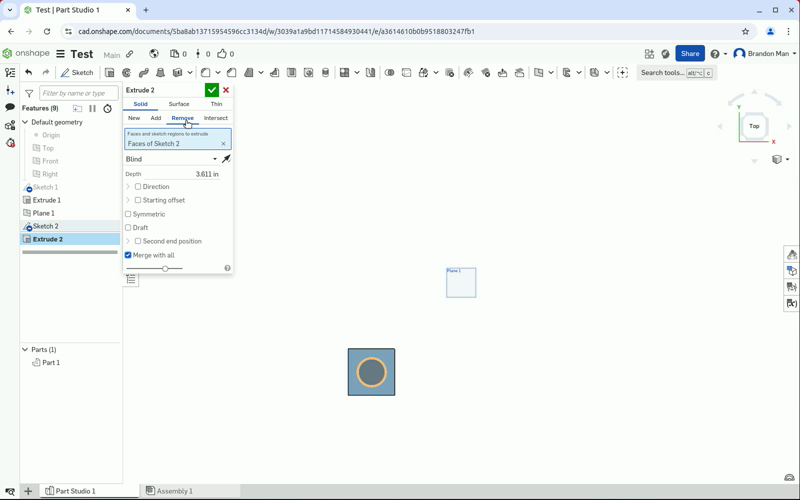
key(enter)
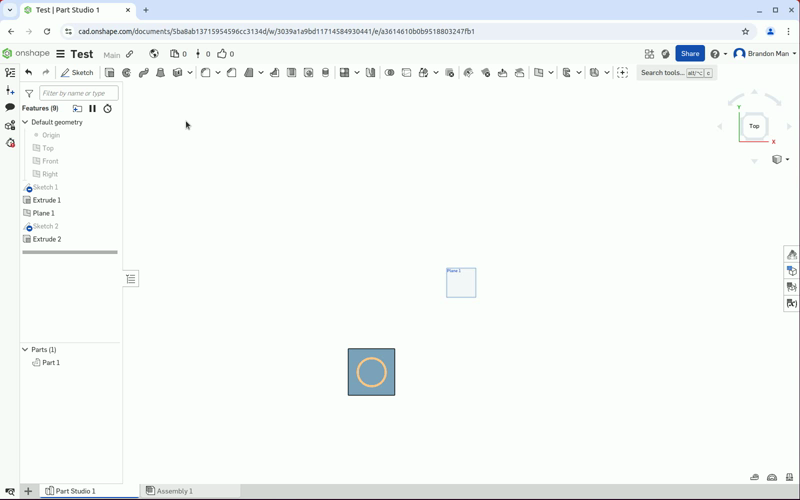
key(shift+h)
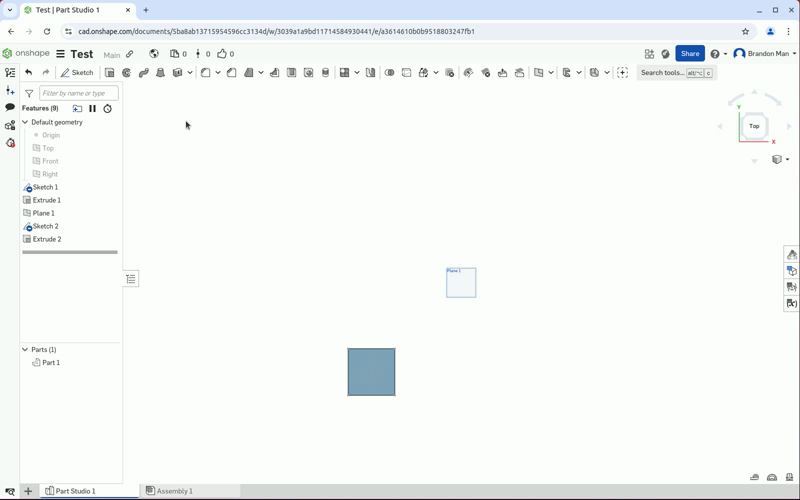
key(shift+h)
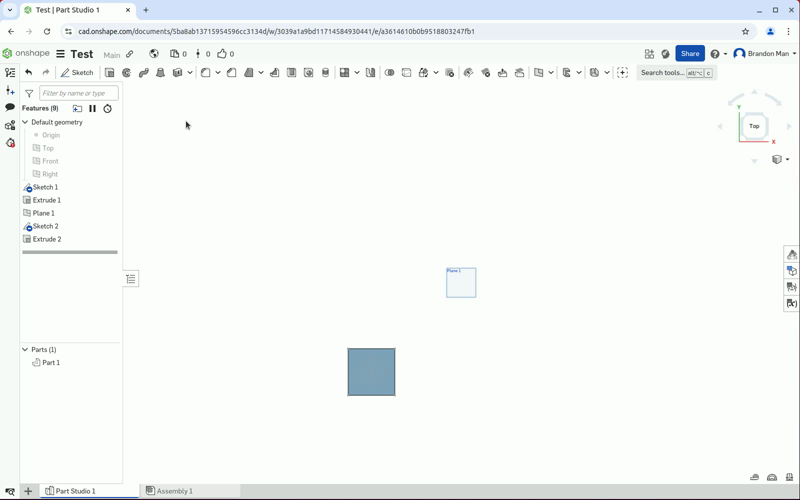
key(shift+7)
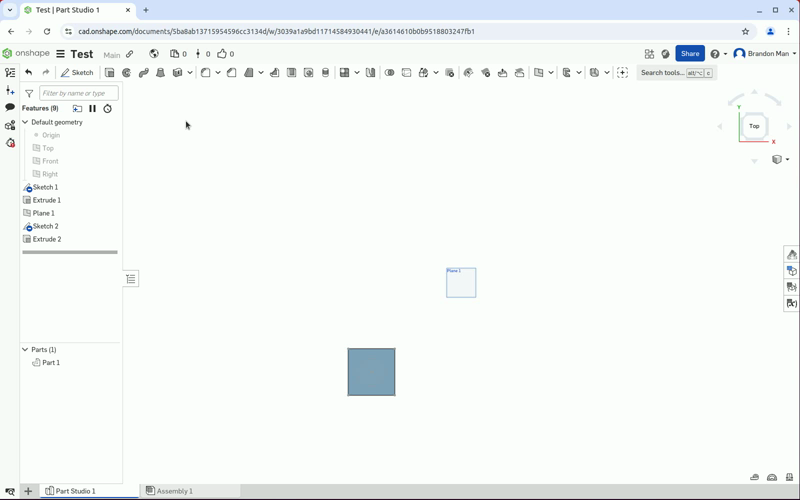
key(up, 3)
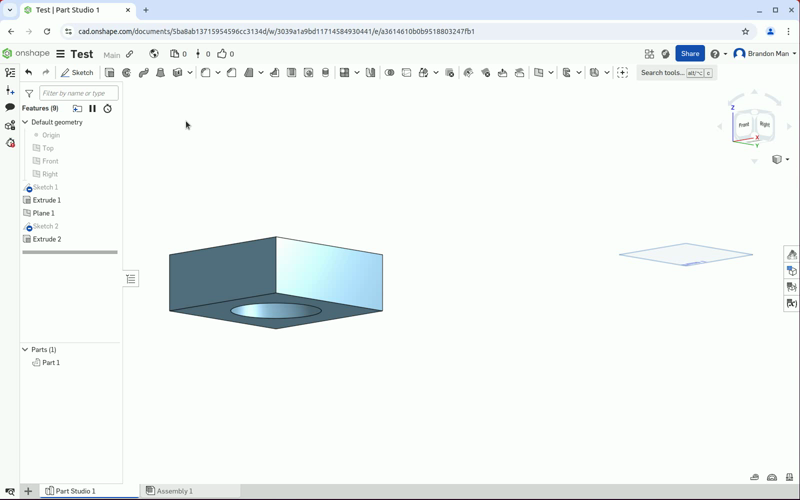
key(left, 3)
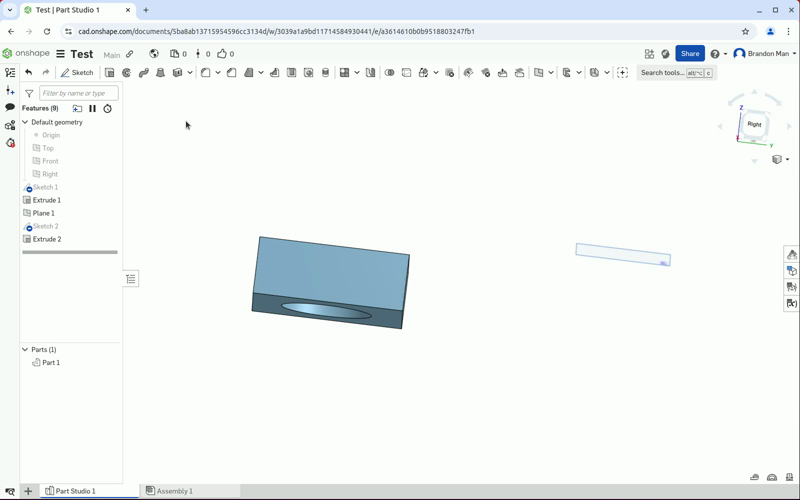
key(right, 3)
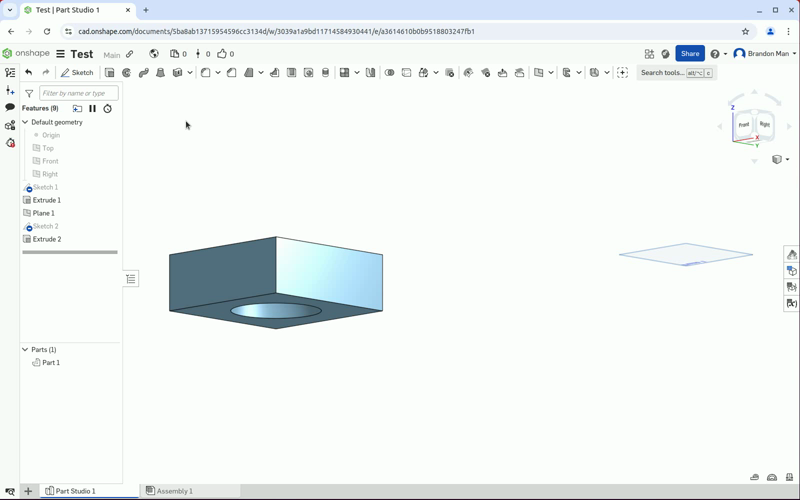
key(down, 3)
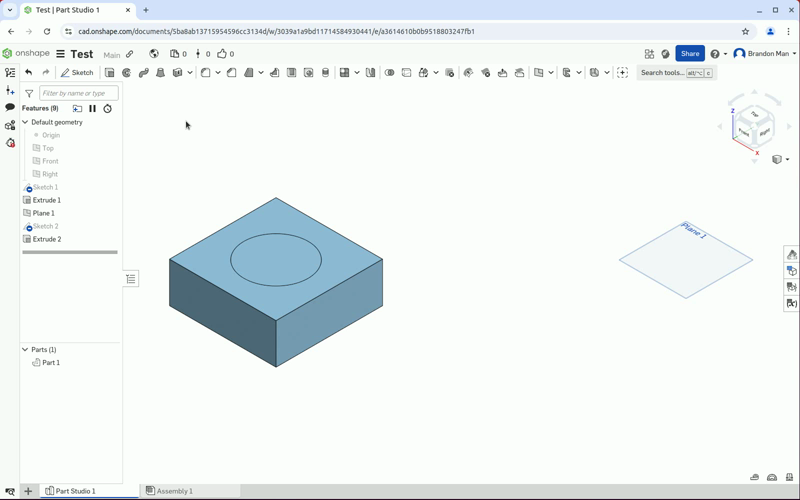
mouse_move(73, 189)
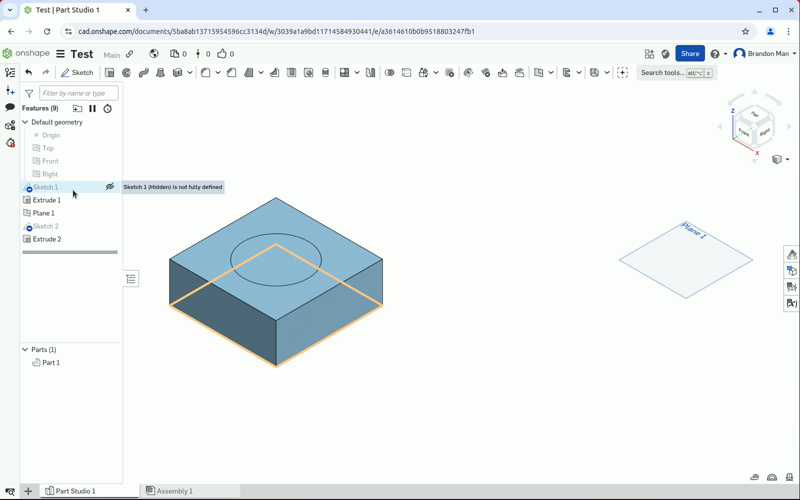
click(73, 189)